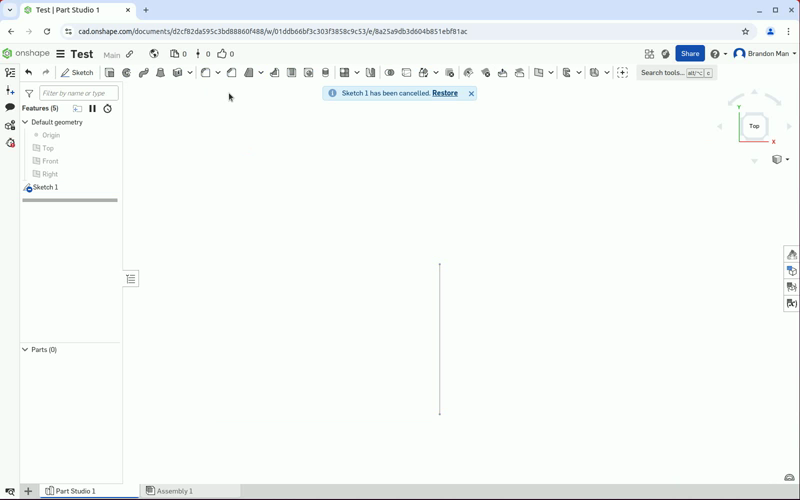
key(shift+h)
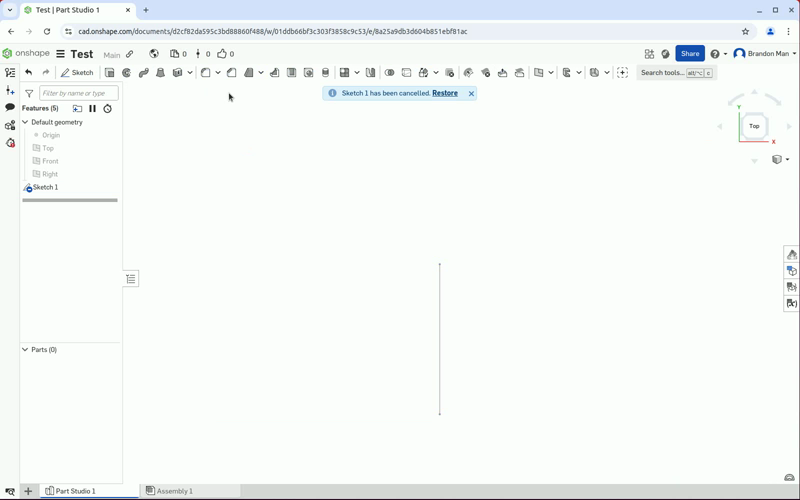
key(shift+s)
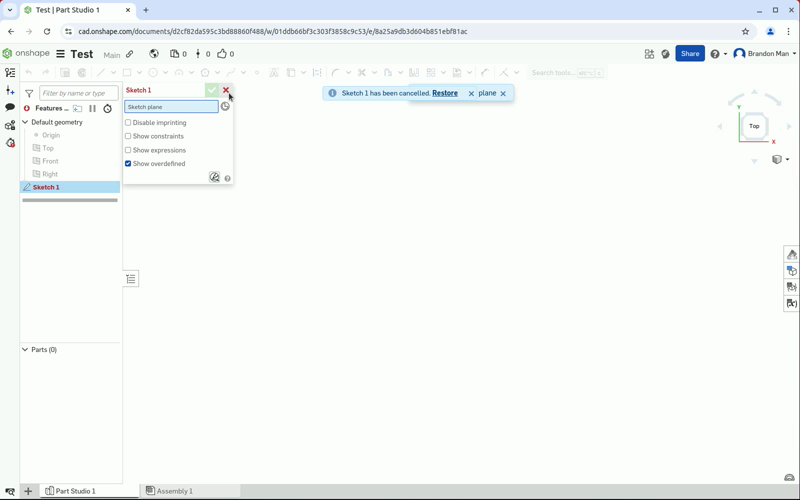
mouse_move(73, 150)
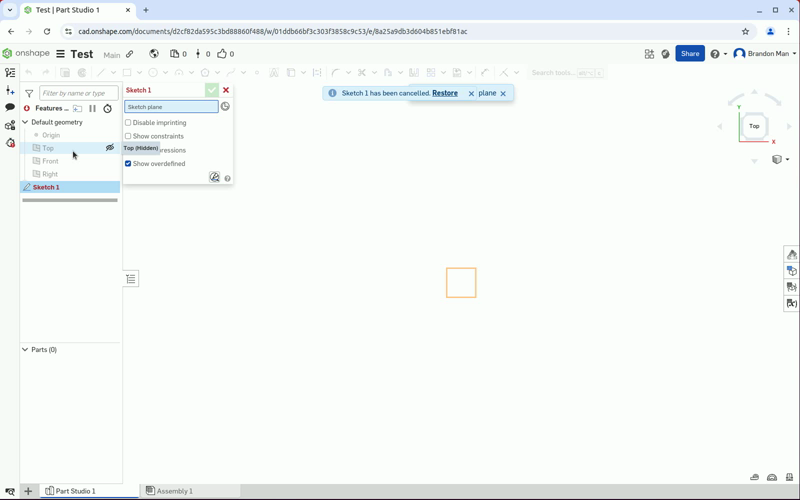
click(73, 150)
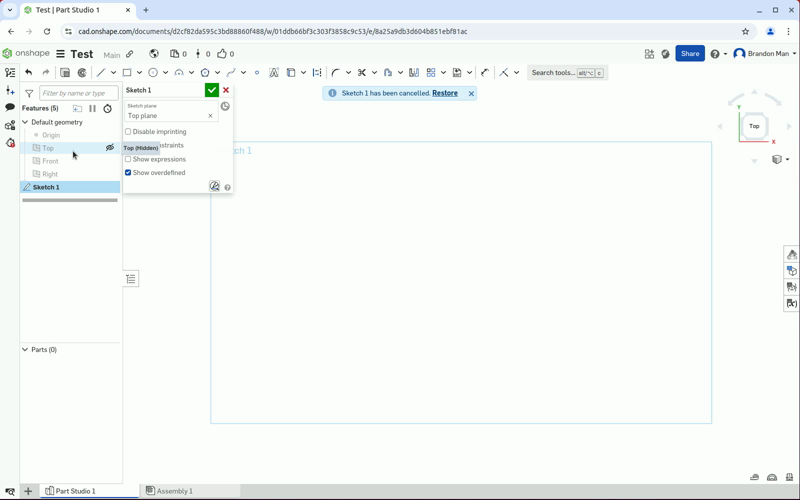
mouse_move(73, 352)
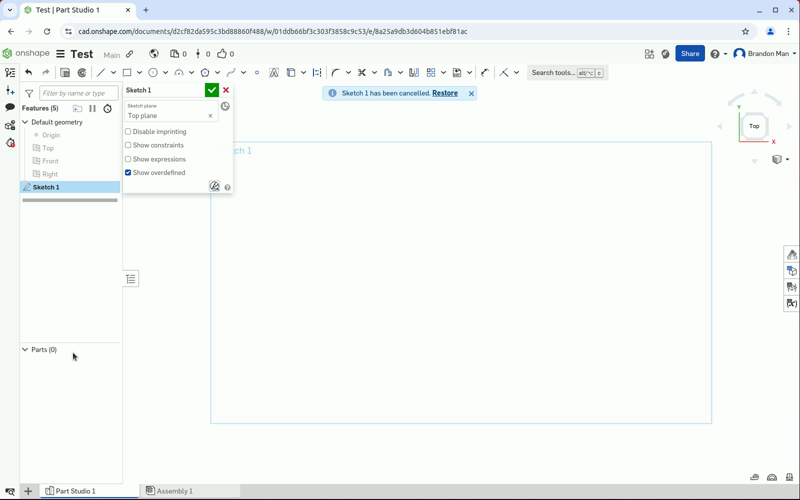
key(y)
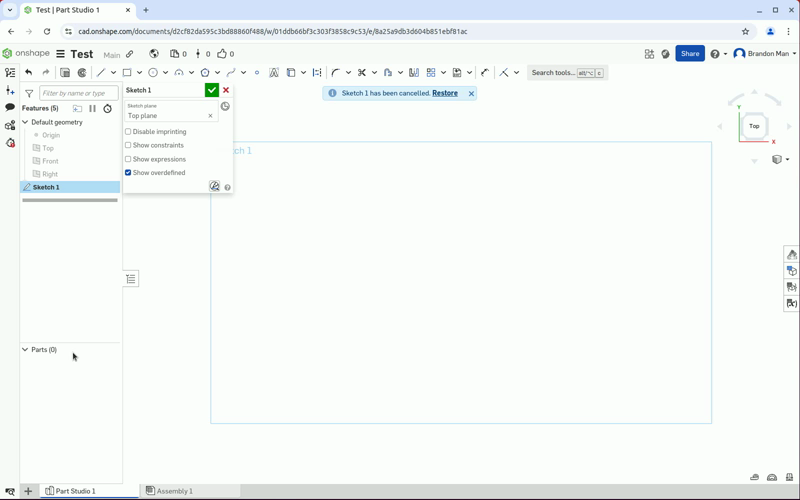
key(c)
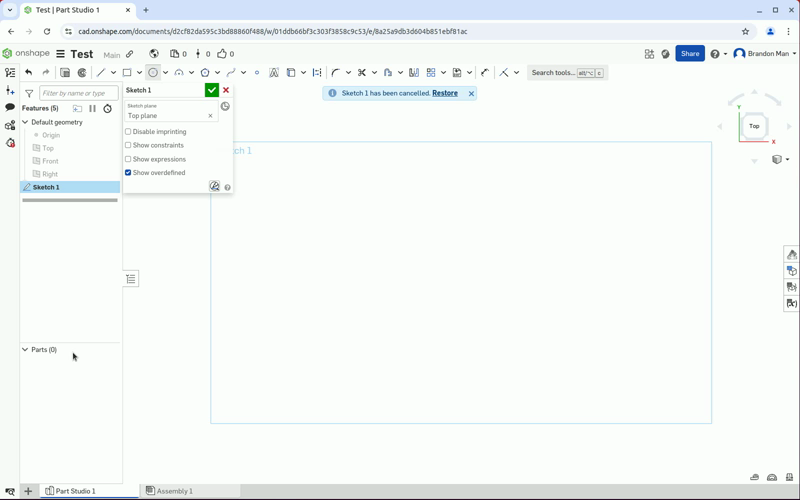
key_down(shift)
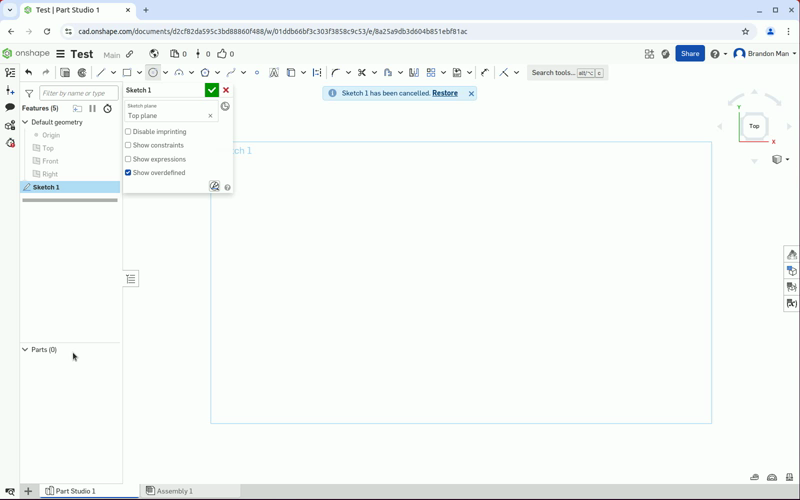
mouse_move(461, 282)
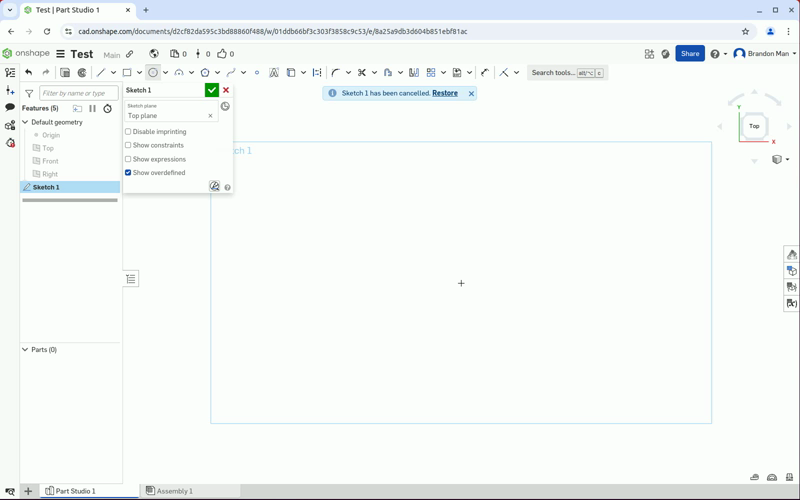
click(461, 282)
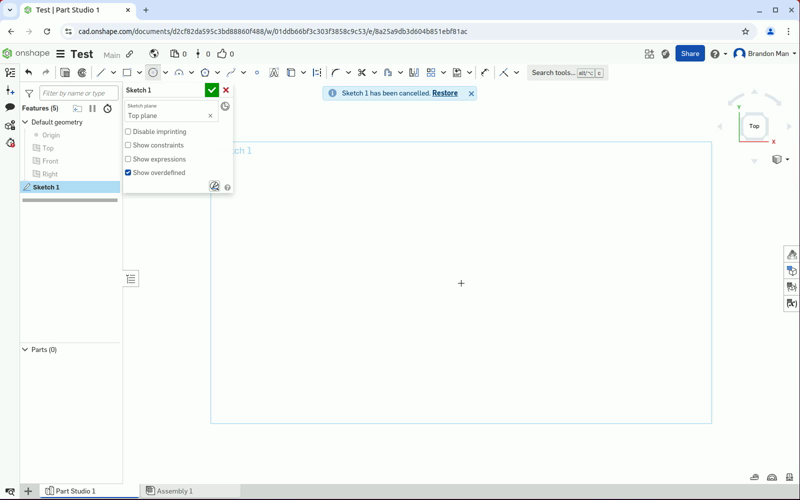
key_up(shift)
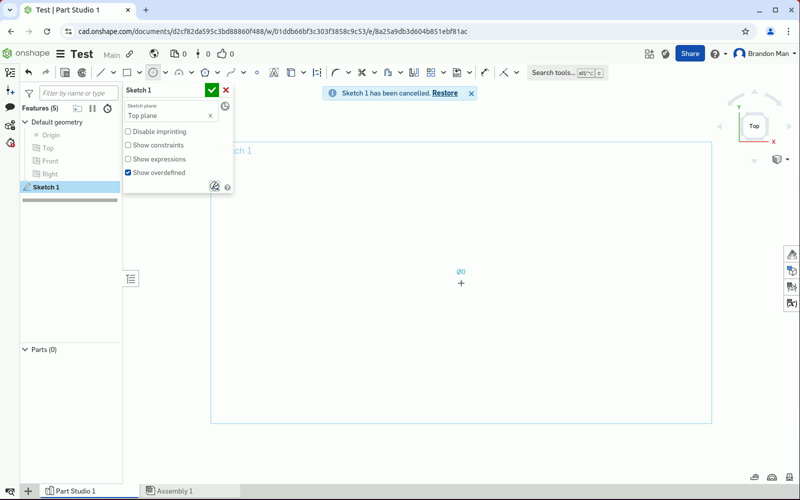
mouse_move(574, 282)
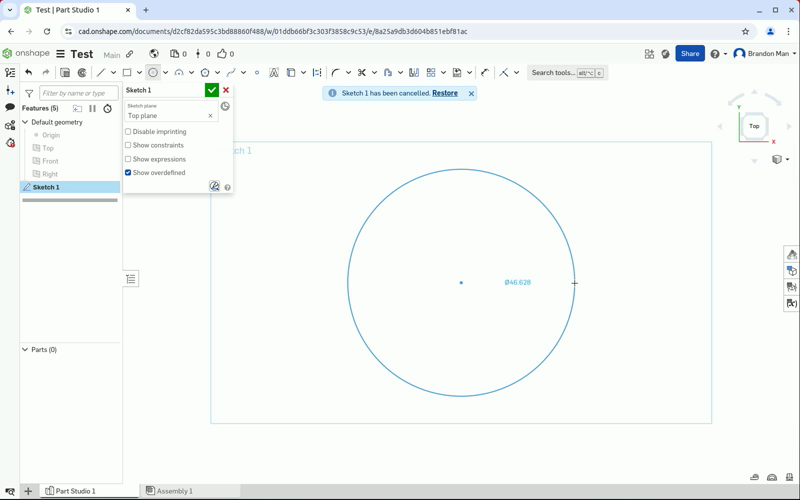
click(574, 282)
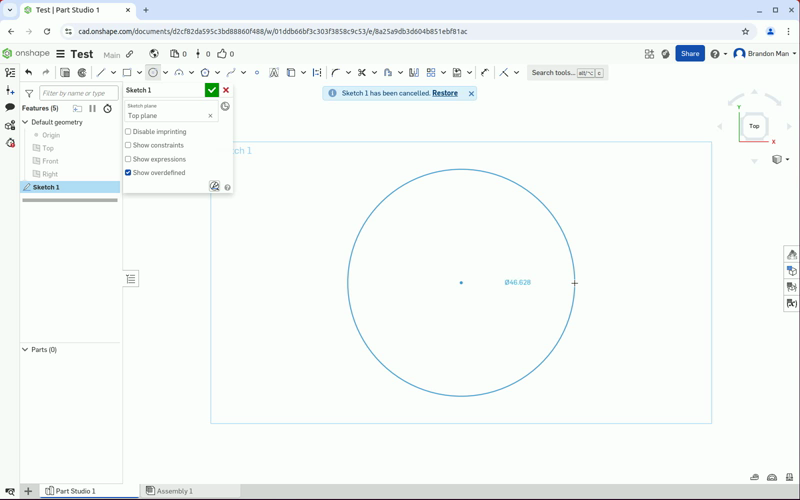
key(esc)
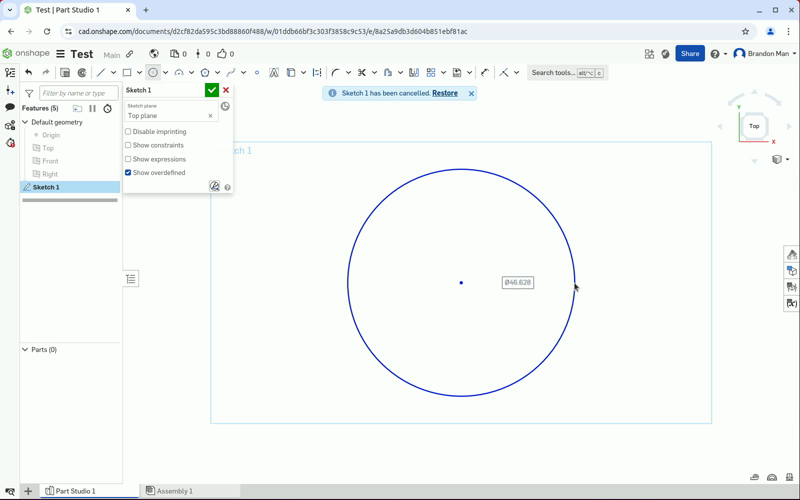
key(c)
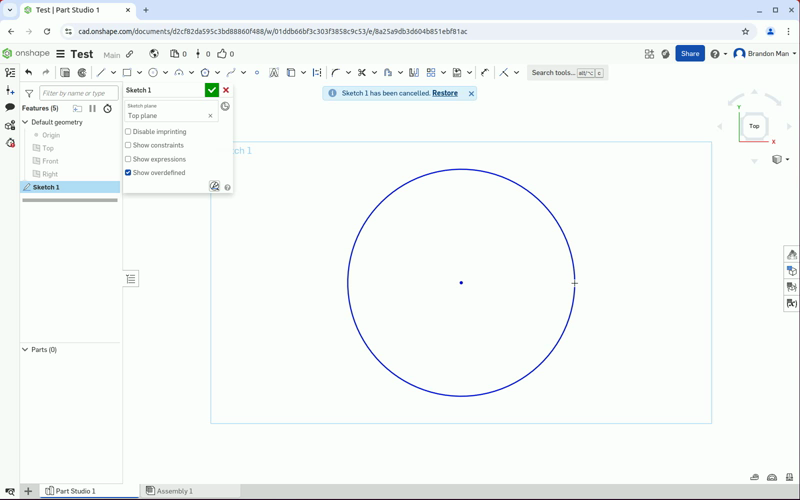
key_down(shift)
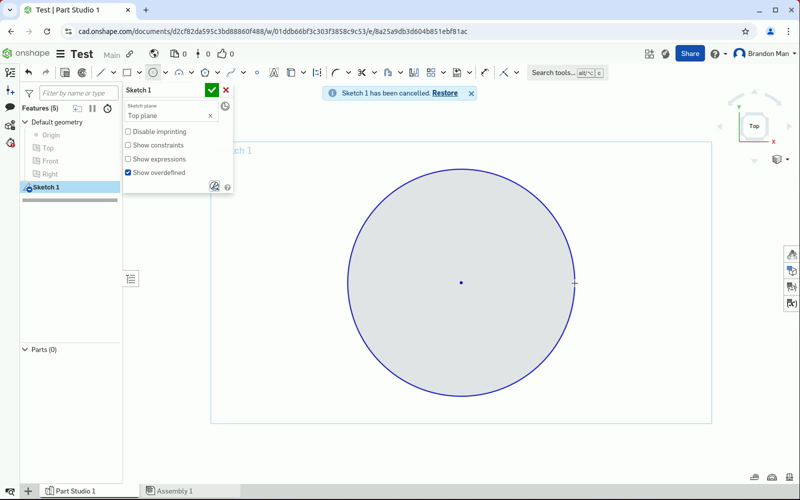
mouse_move(461, 282)
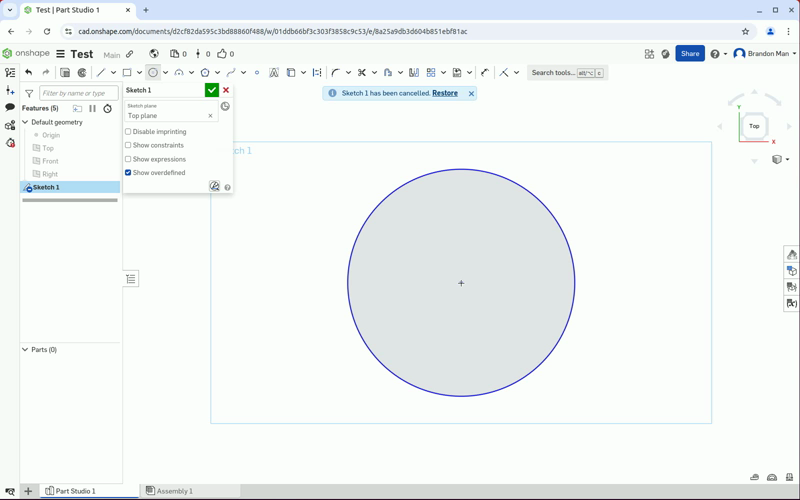
click(461, 282)
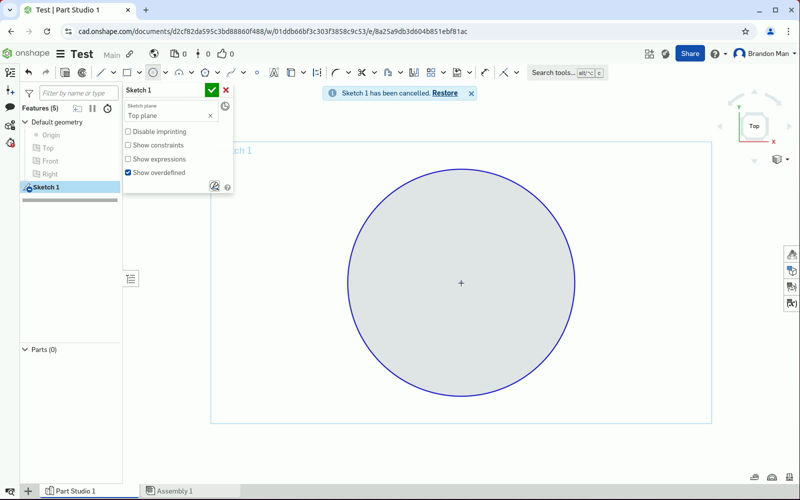
key_up(shift)
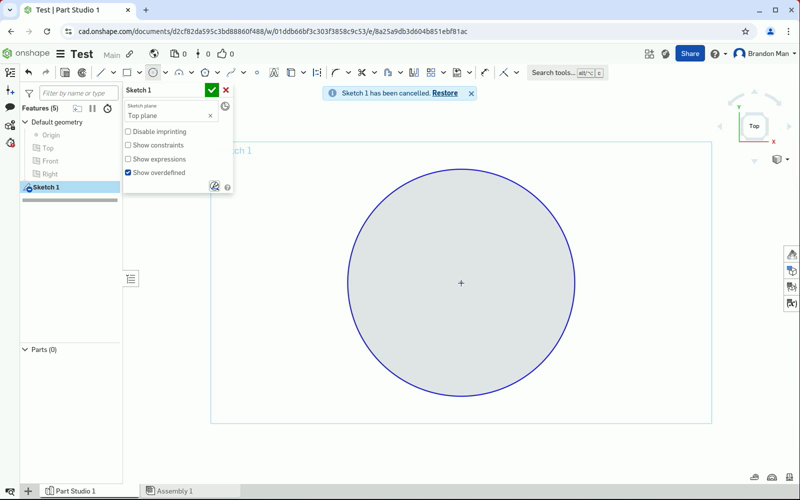
mouse_move(485, 282)
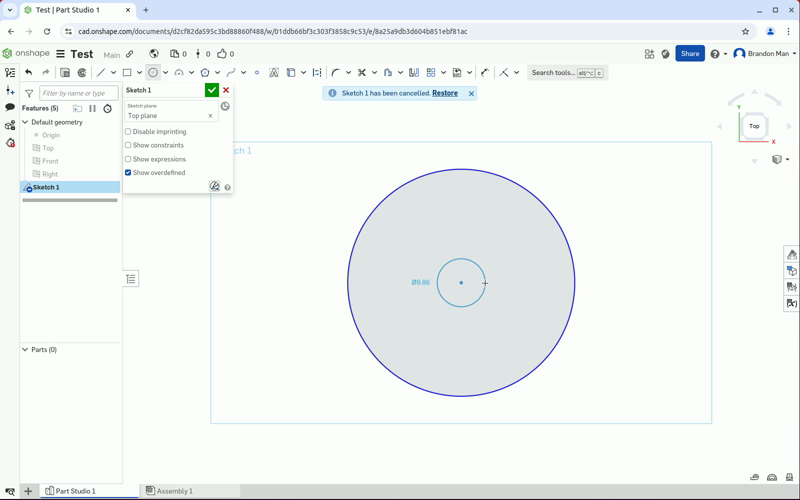
click(485, 282)
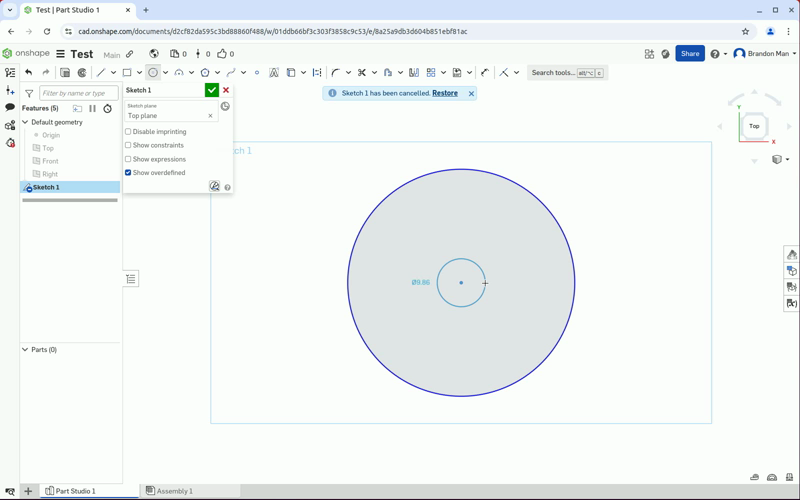
key(esc)
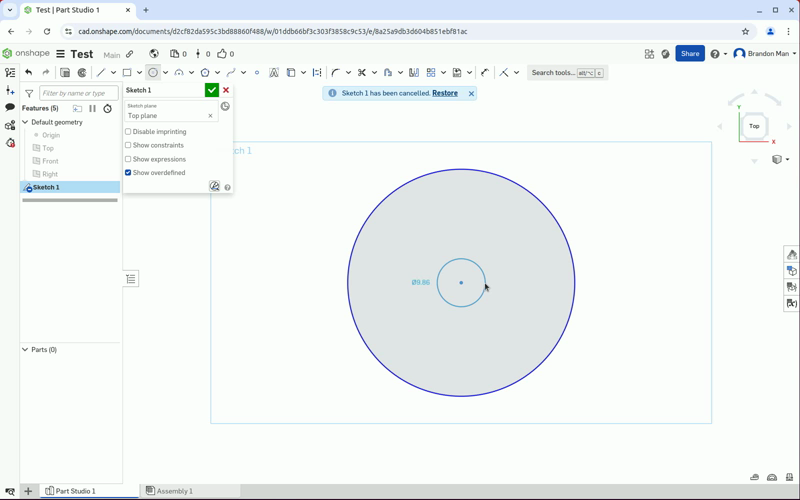
mouse_move(379, 286)
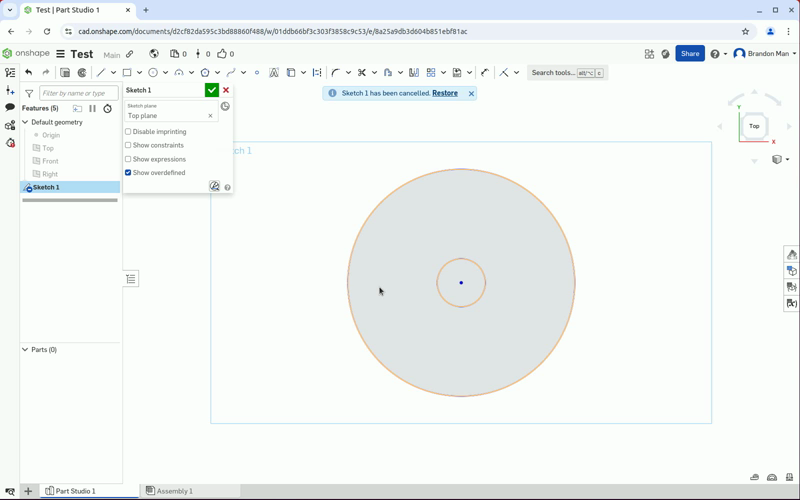
click(379, 286)
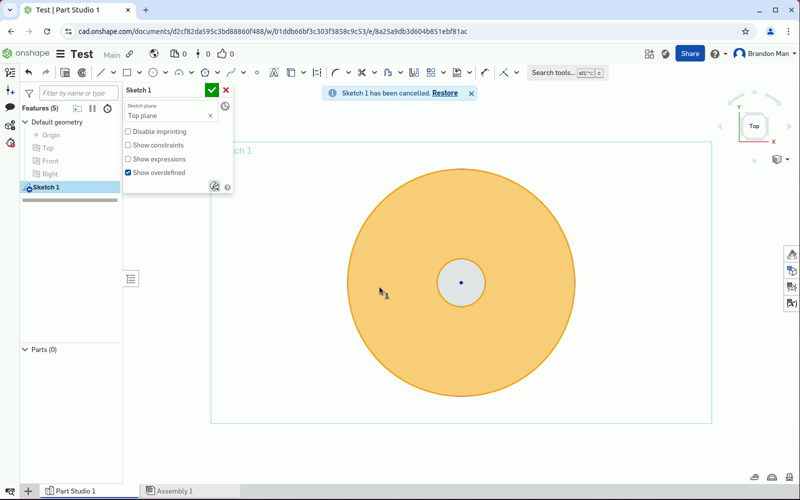
mouse_move(73, 352)
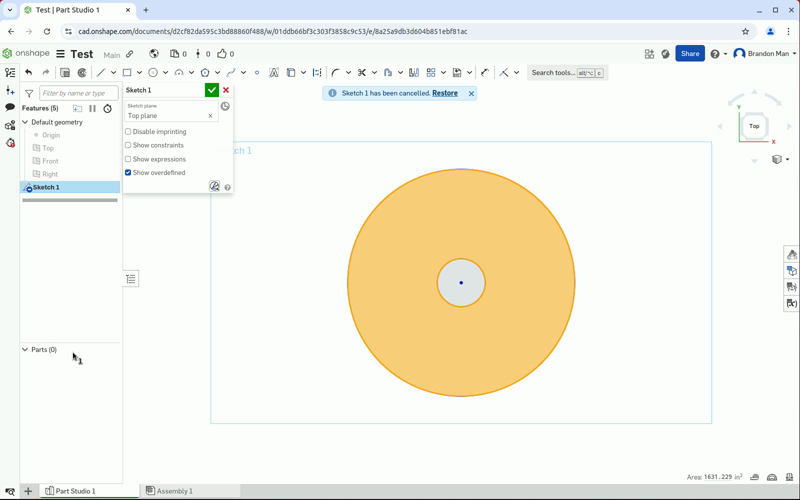
key(shift+y)
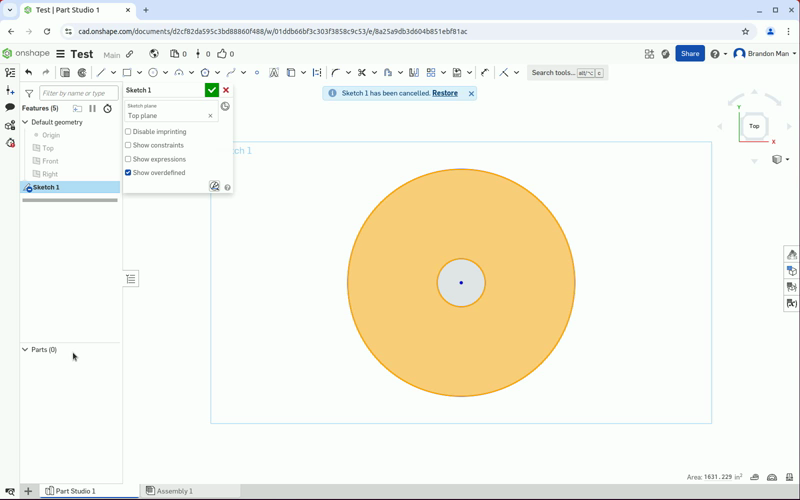
key(shift+e)
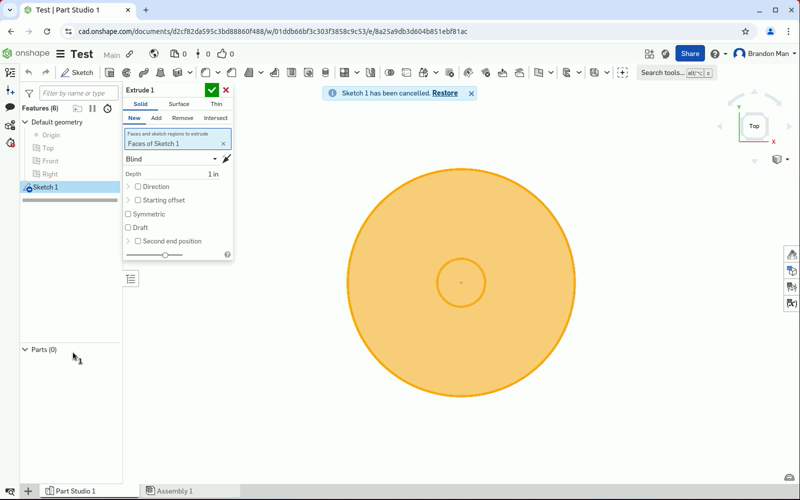
mouse_move(143, 106)
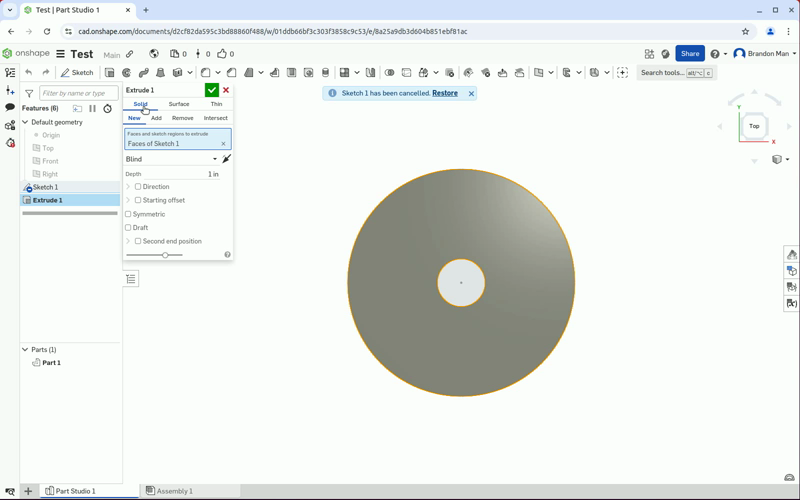
click(143, 106)
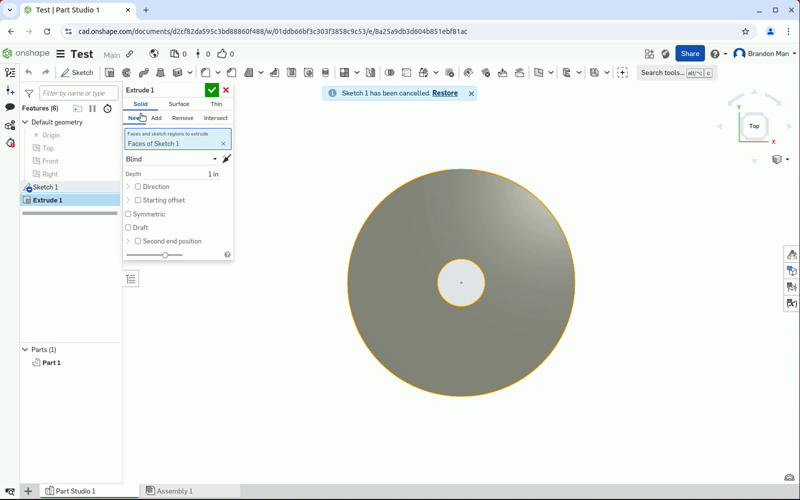
mouse_move(137, 120)
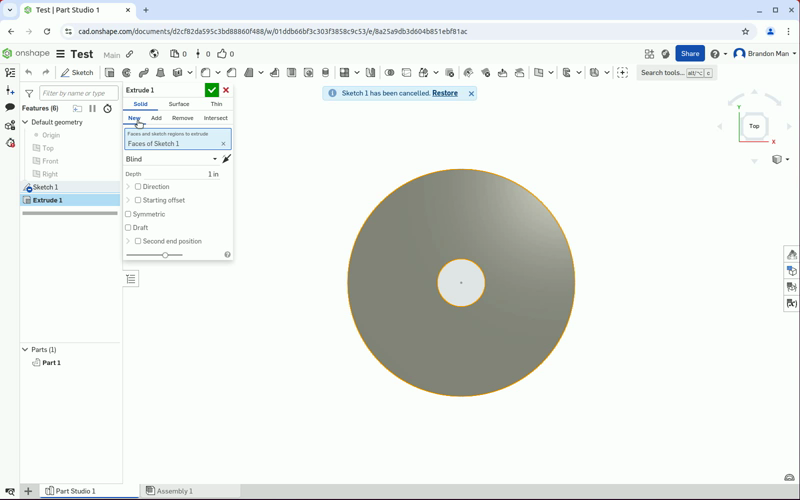
click(137, 120)
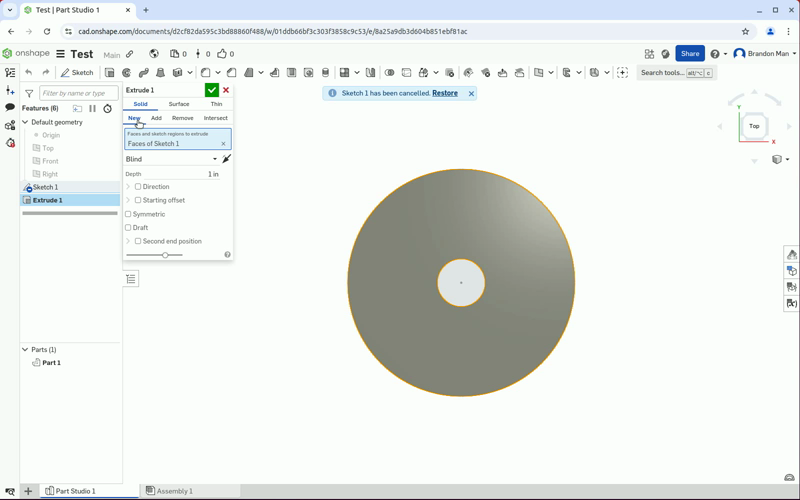
key(tab, 4)
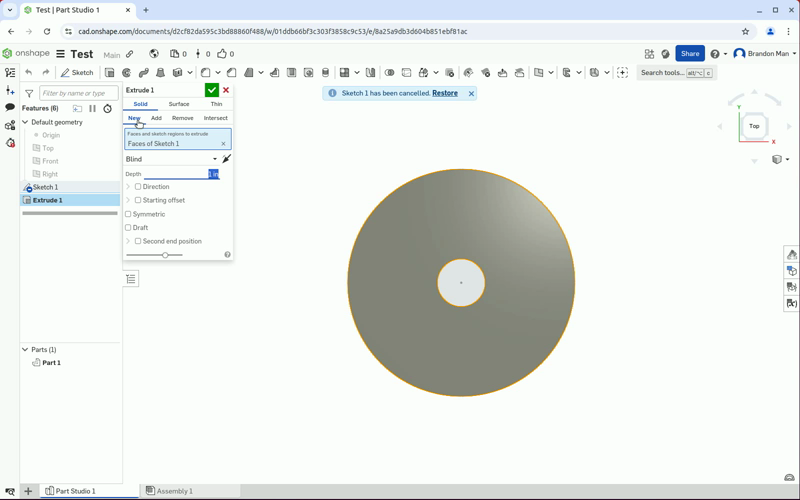
text(4.092)
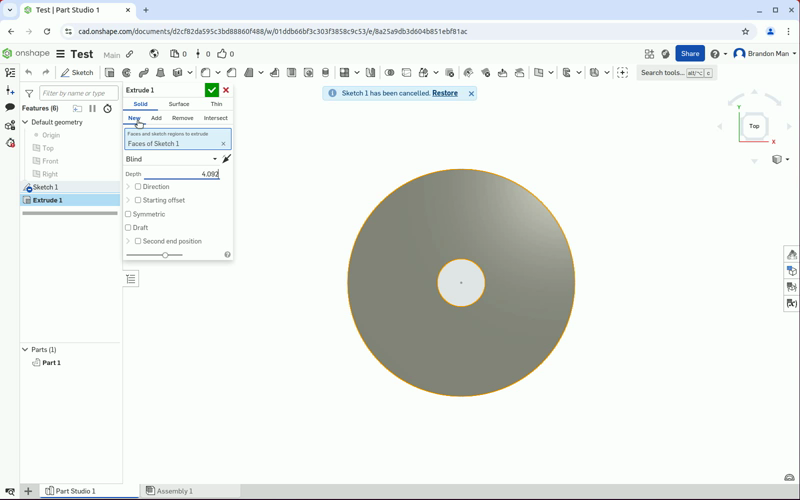
key(enter)
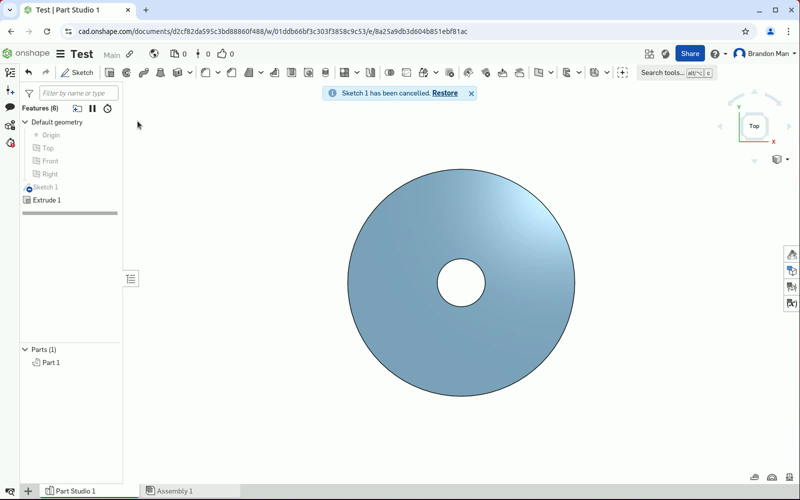
key(shift+h)
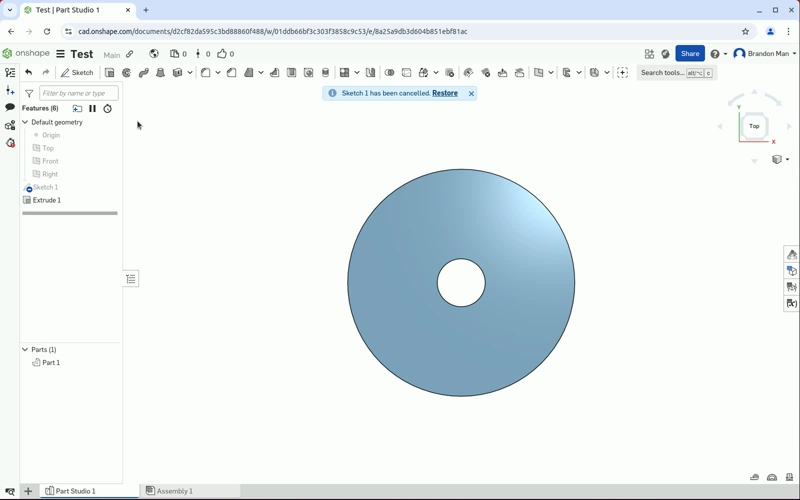
key(shift+h)
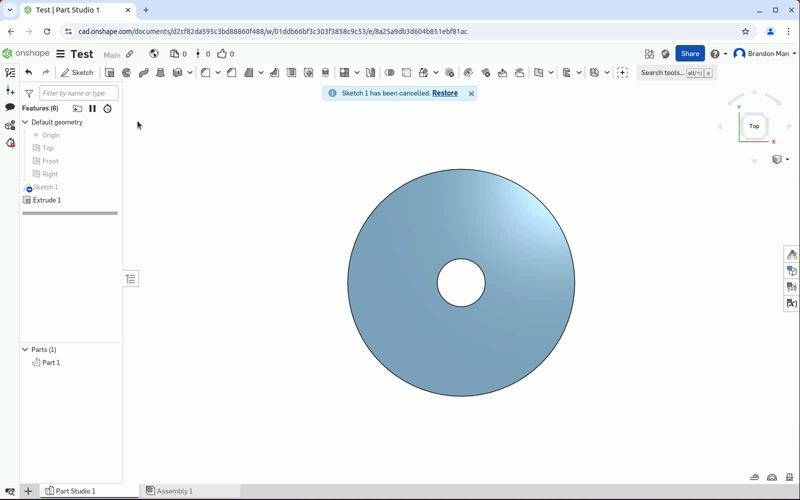
mouse_move(73, 189)
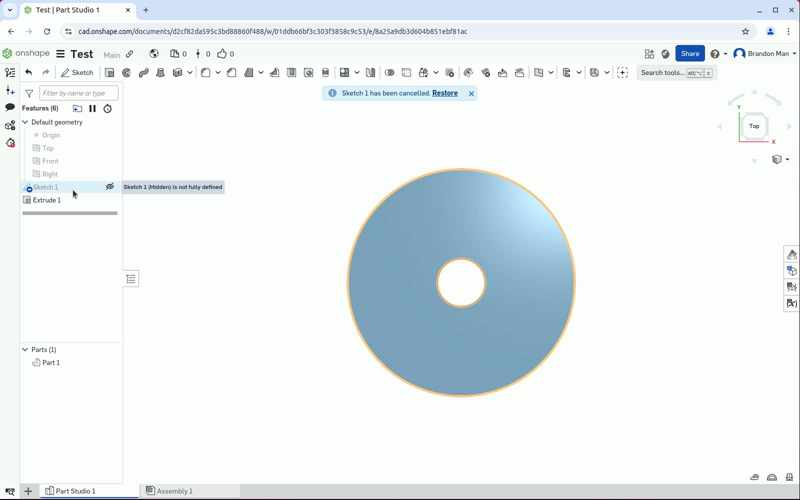
click(73, 189)
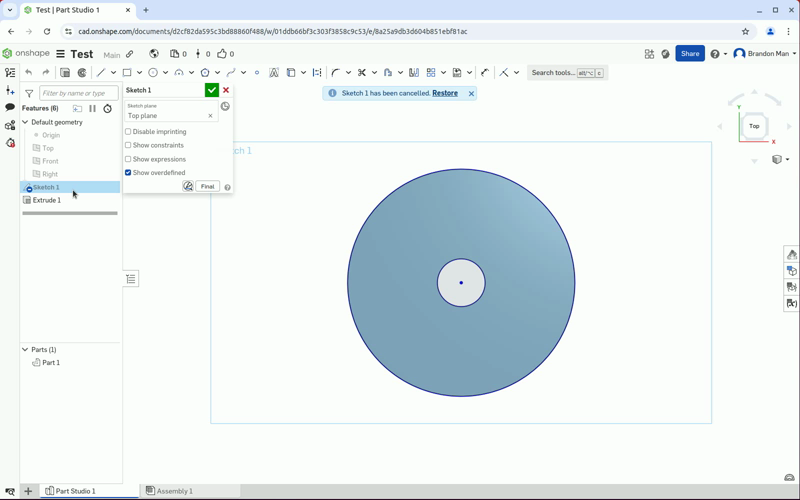
mouse_move(229, 92)
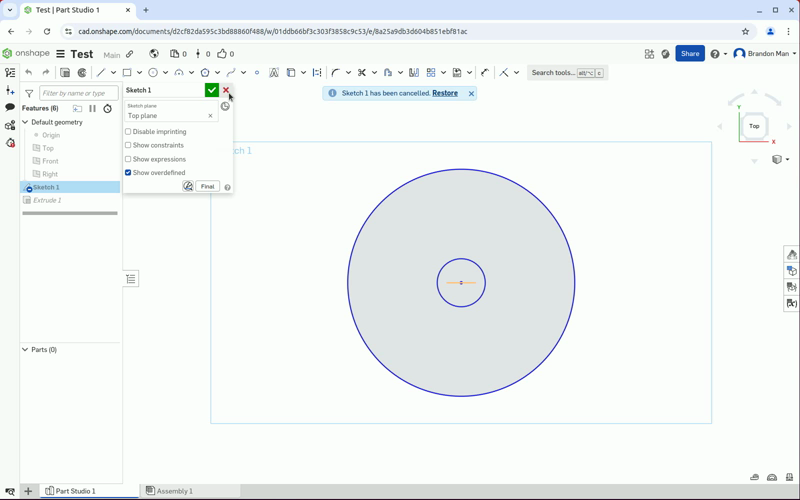
click(229, 92)
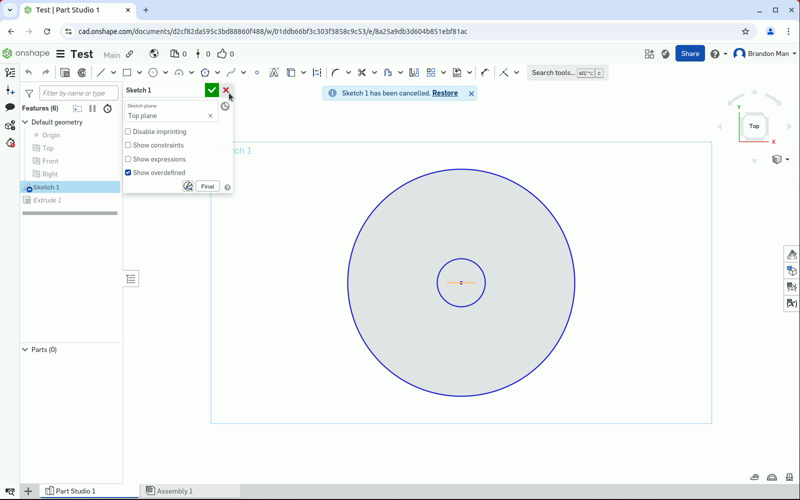
key(shift+s)
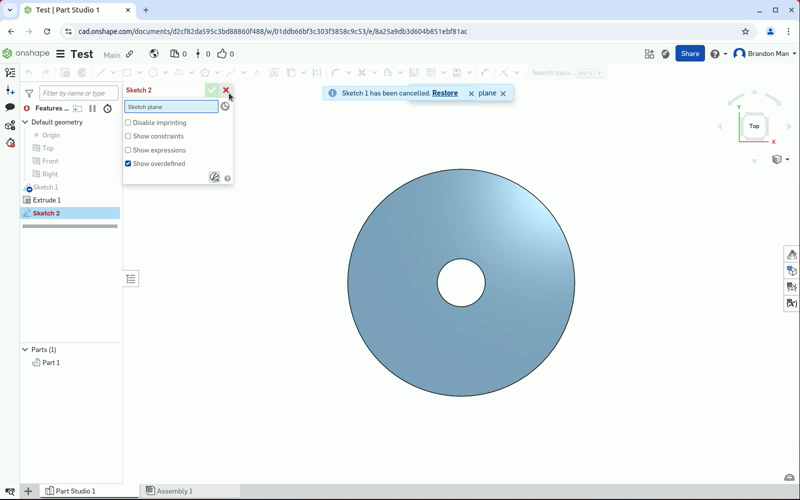
mouse_move(73, 150)
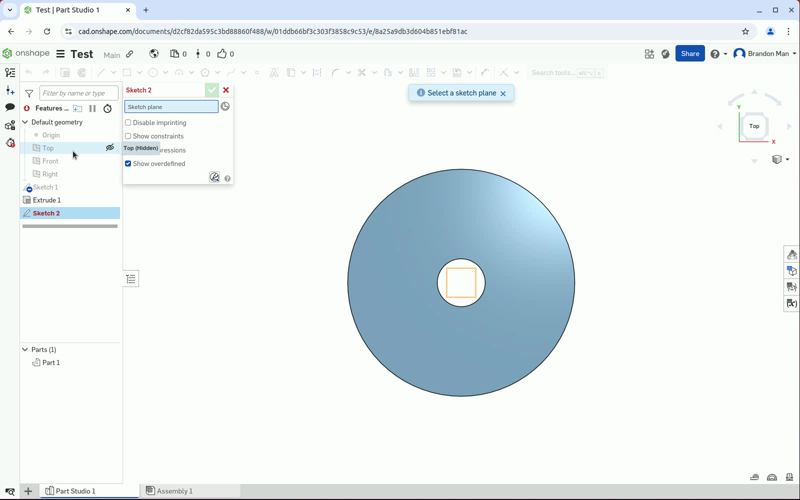
click(73, 150)
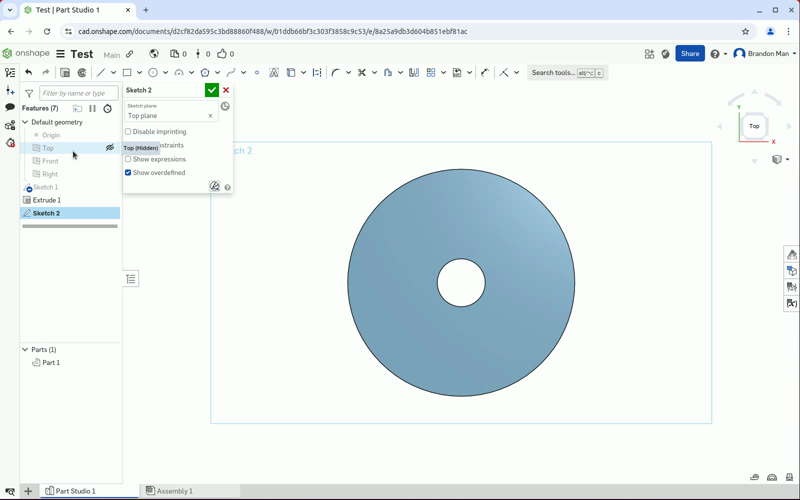
mouse_move(73, 352)
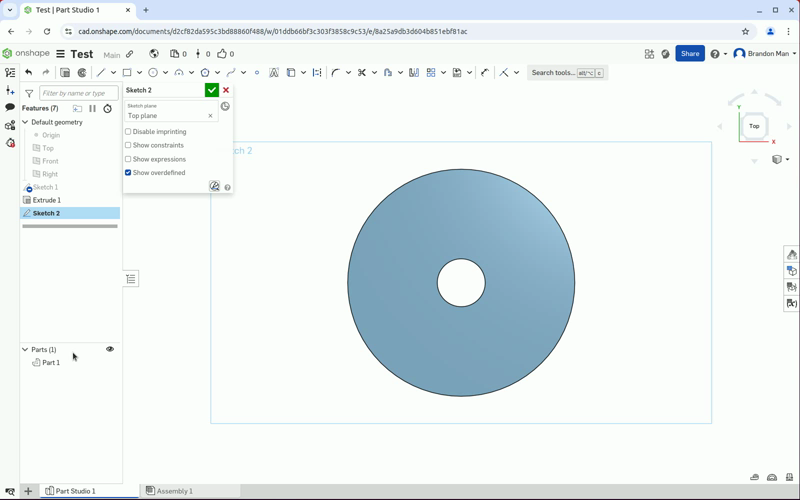
key(y)
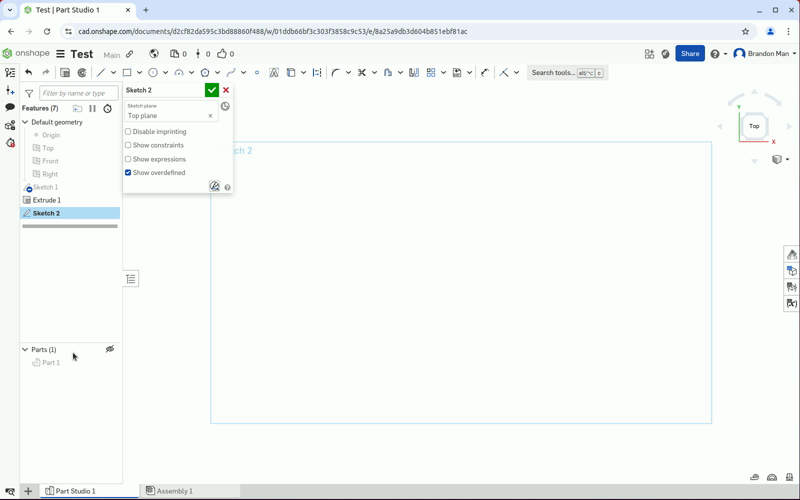
key(c)
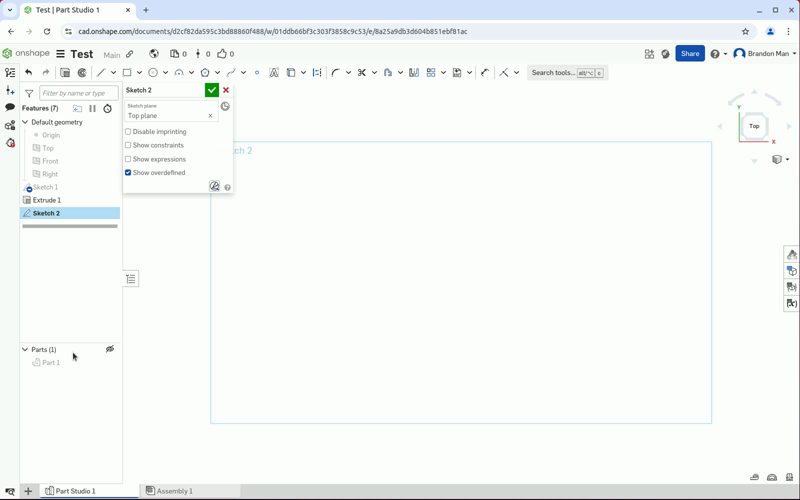
key_down(shift)
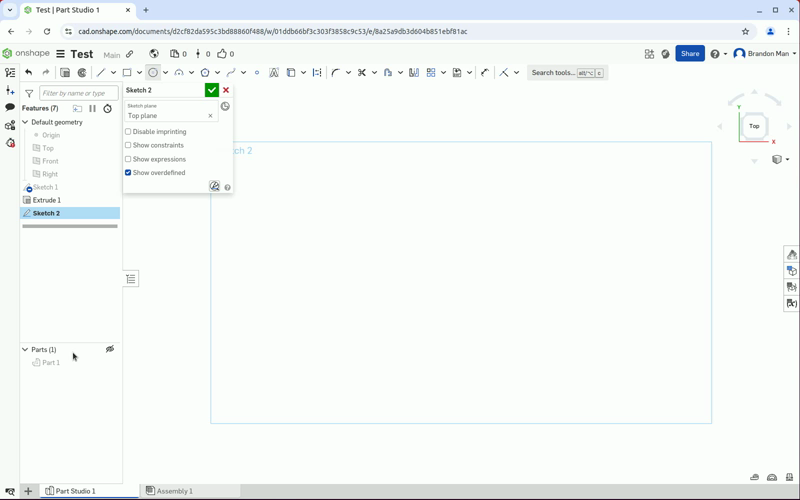
mouse_move(461, 282)
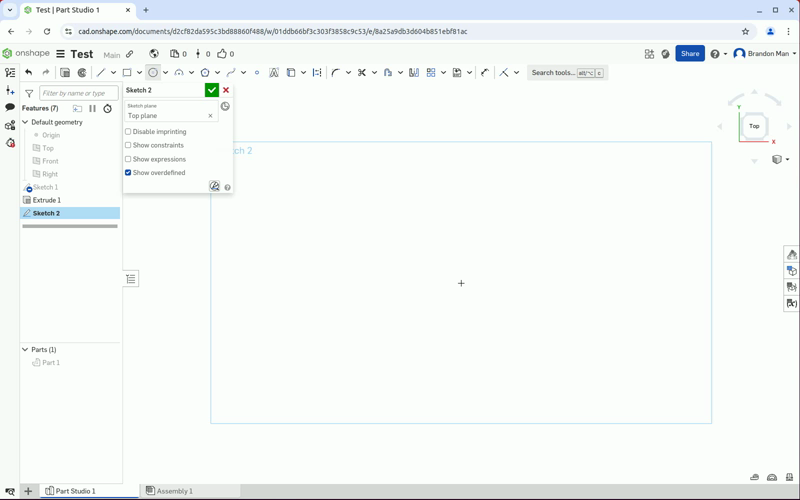
click(461, 282)
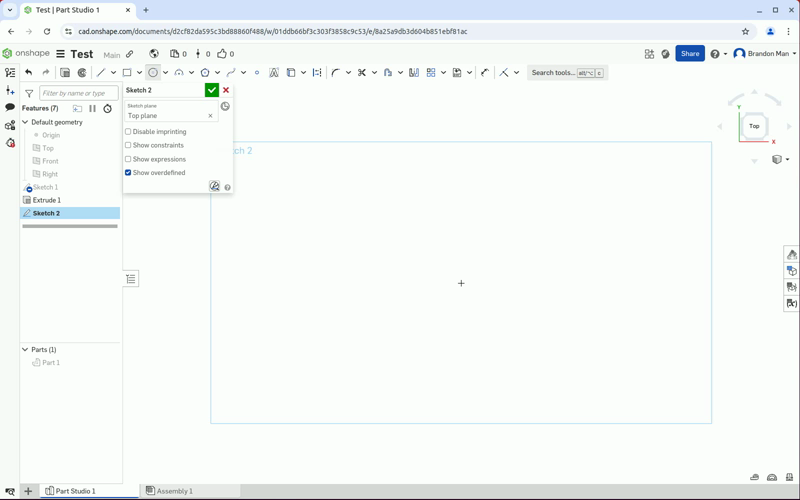
key_up(shift)
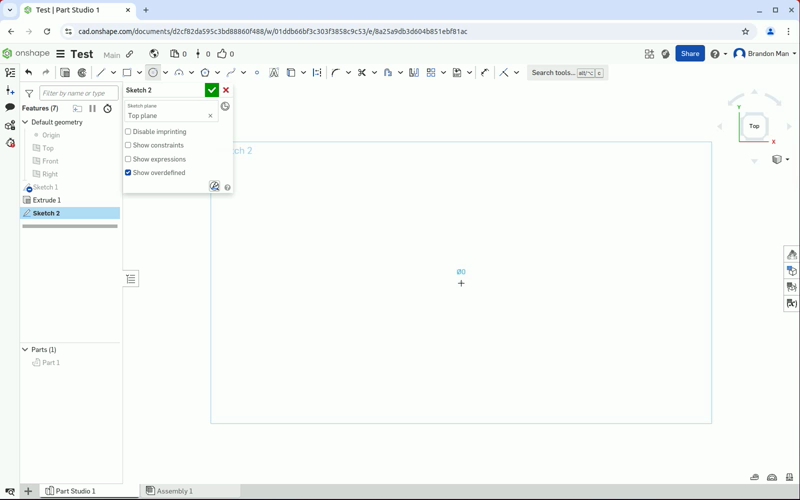
mouse_move(485, 282)
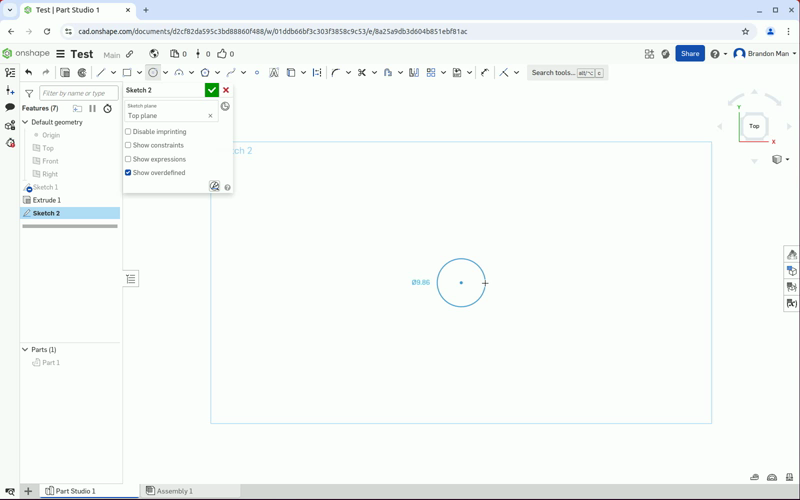
click(485, 282)
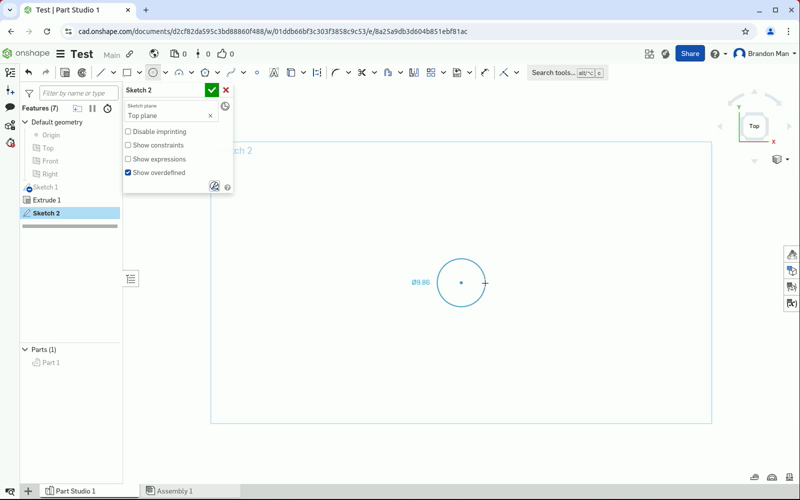
key(esc)
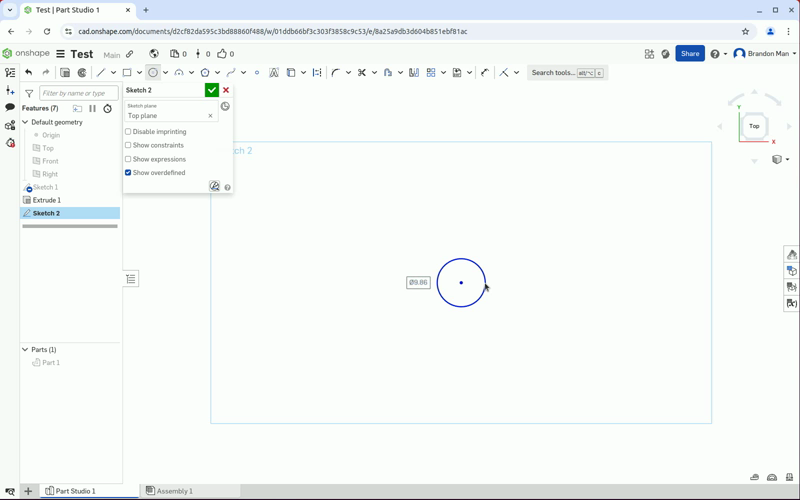
mouse_move(464, 301)
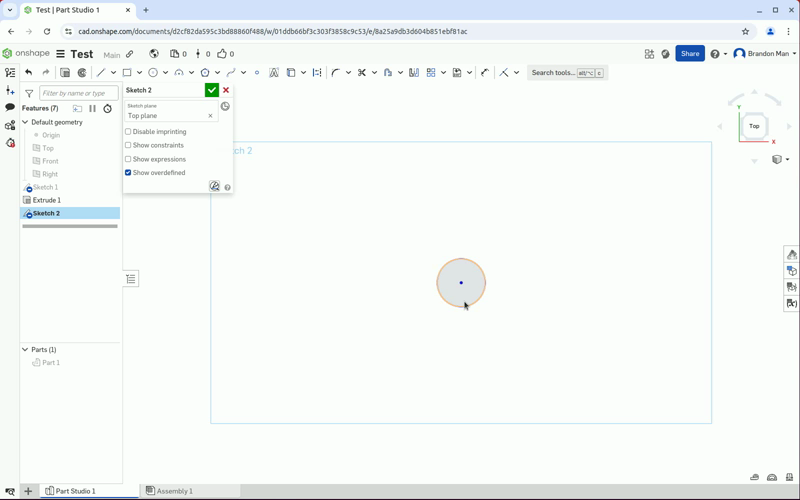
click(464, 301)
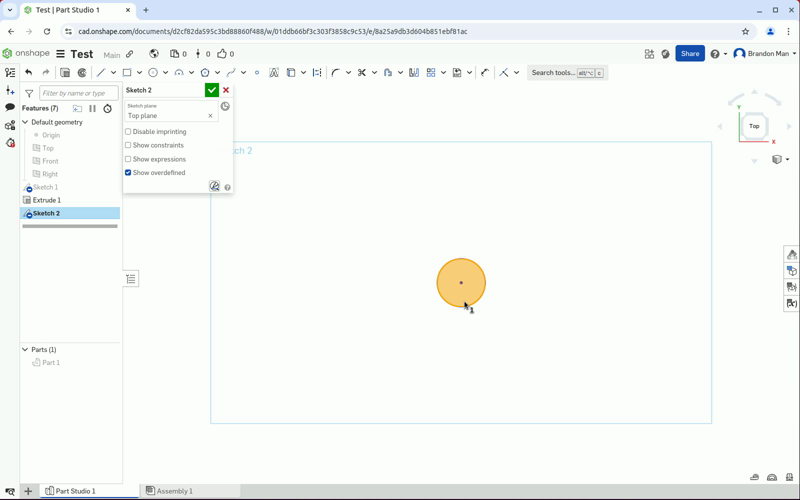
mouse_move(73, 352)
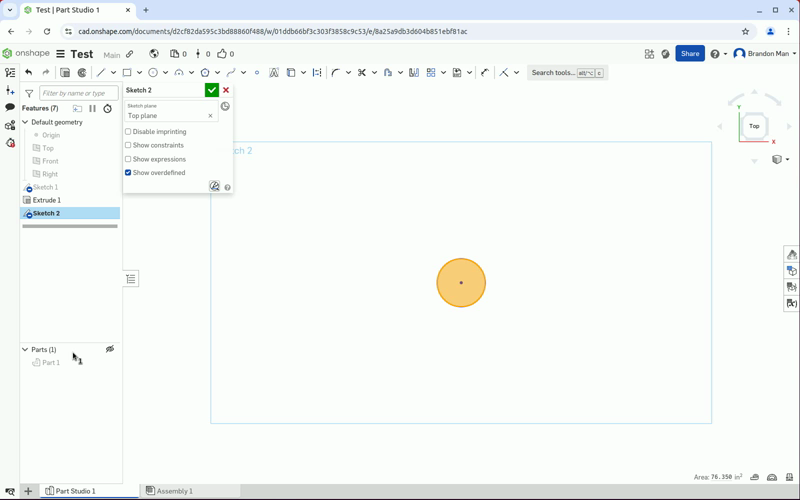
key(shift+y)
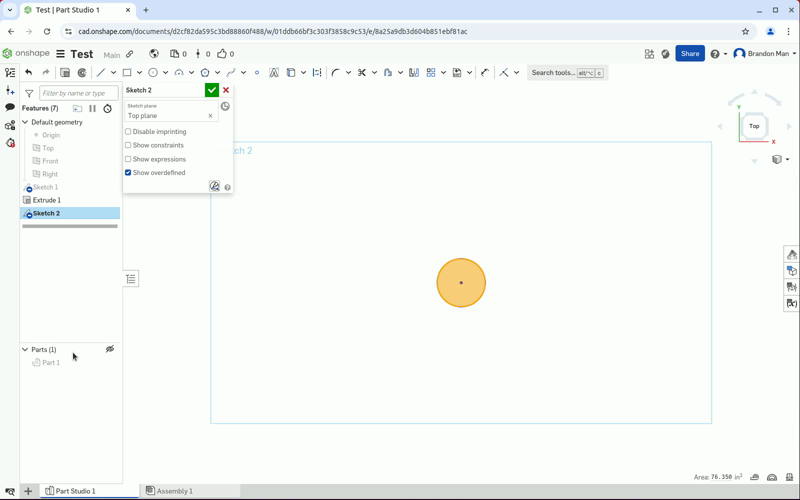
key(shift+e)
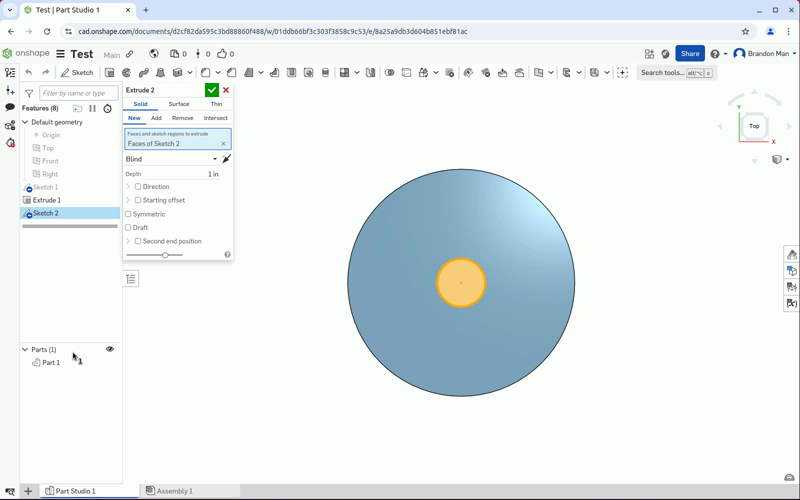
mouse_move(143, 106)
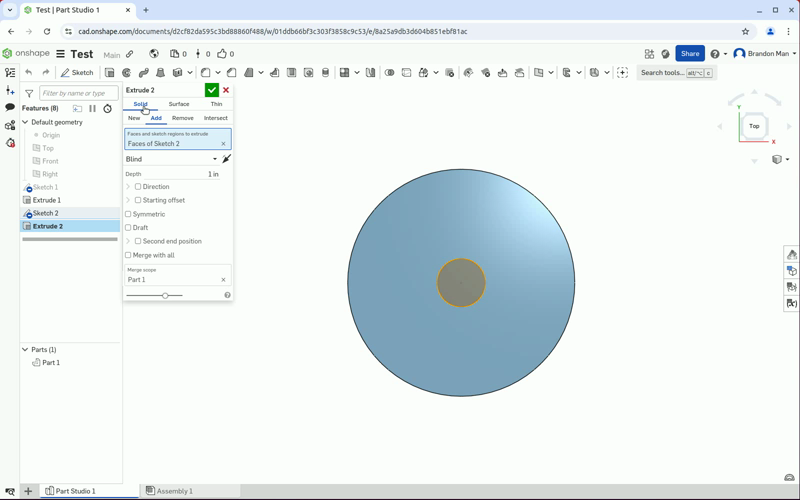
click(143, 106)
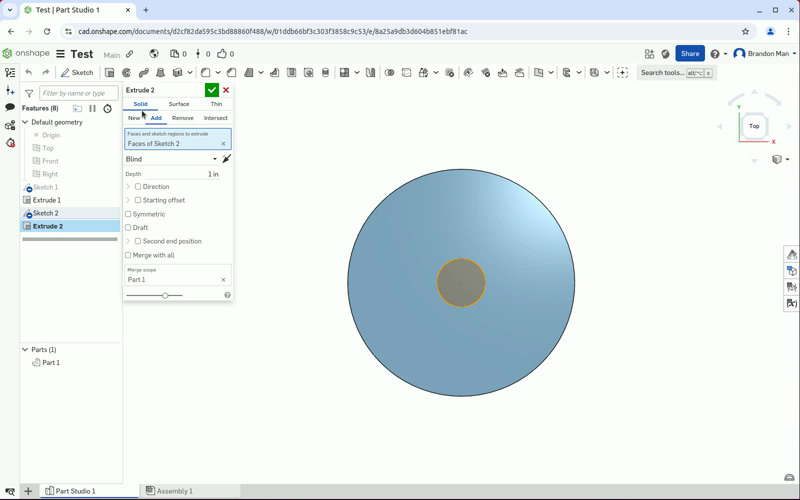
mouse_move(137, 120)
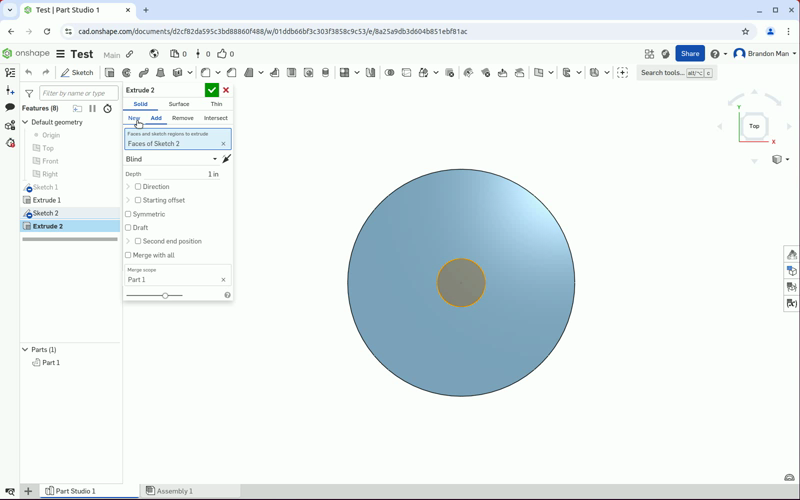
click(137, 120)
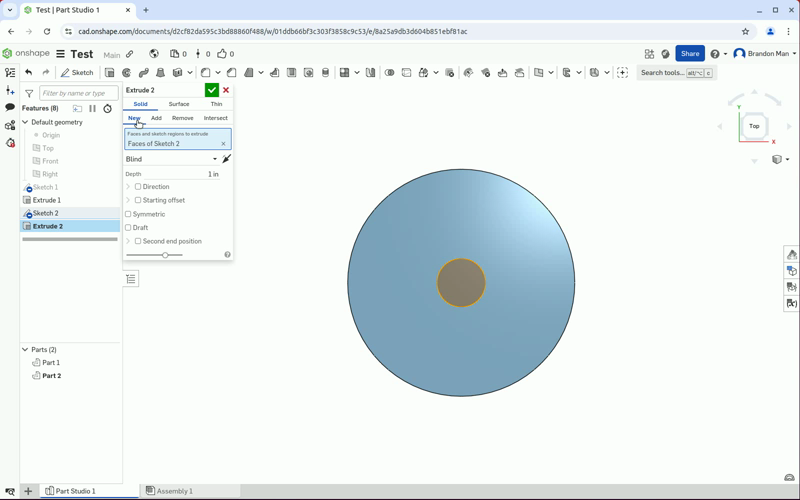
key(tab, 4)
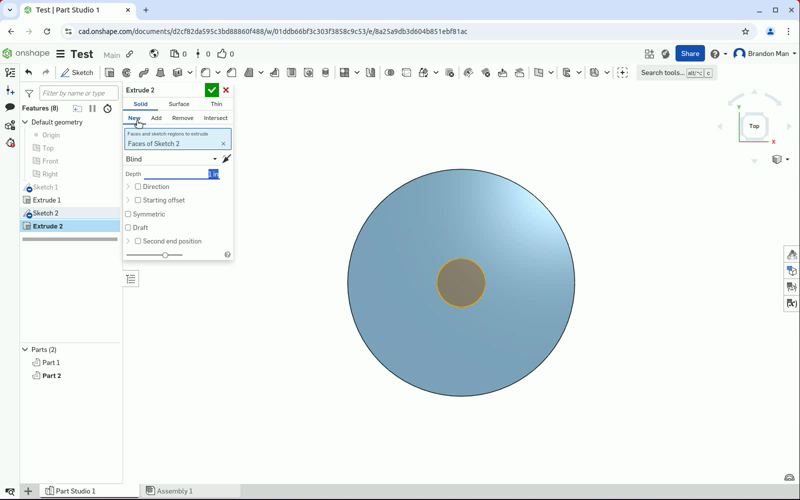
text(4.092)
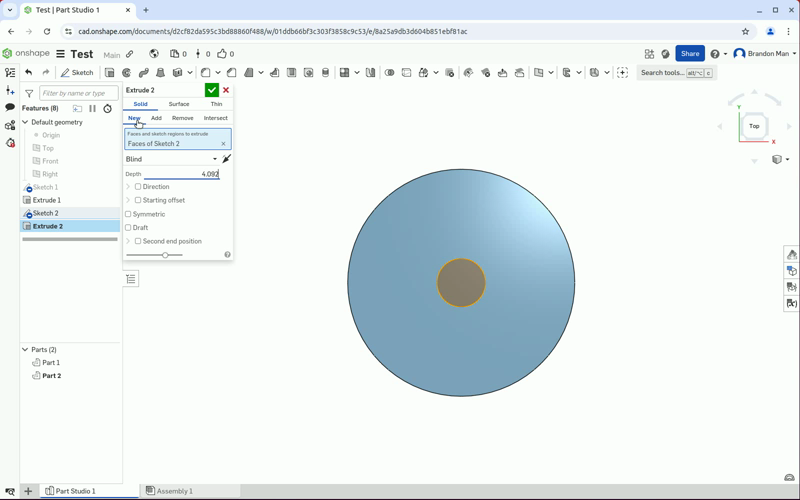
key(enter)
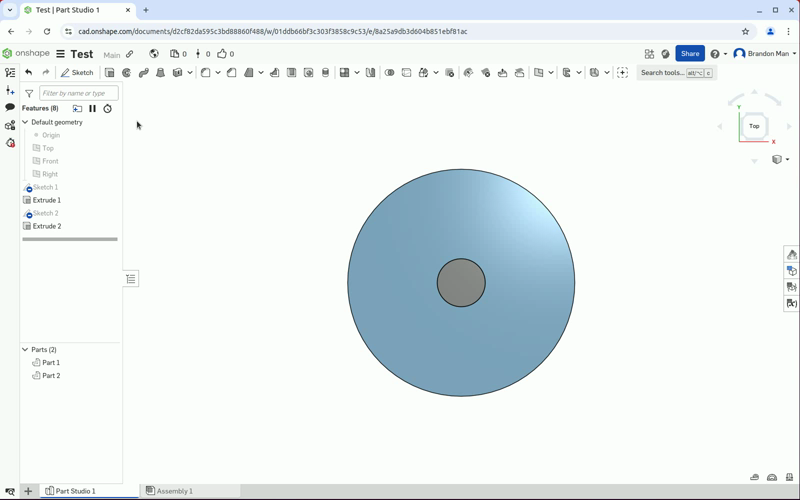
key(shift+h)
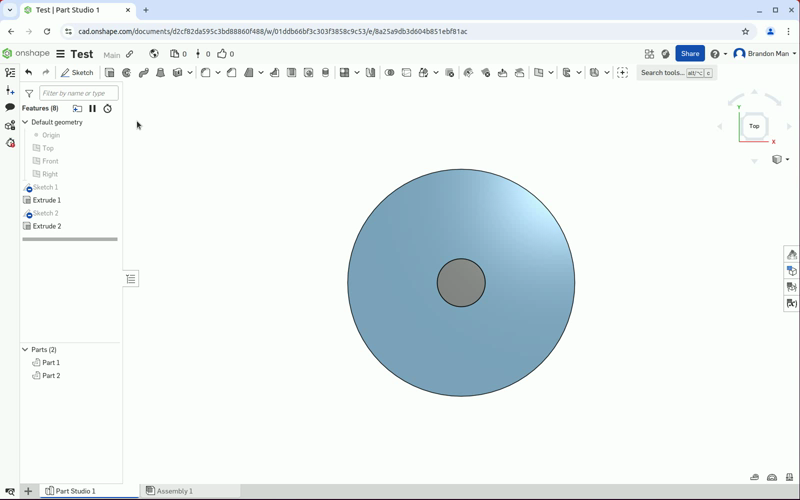
key(shift+h)
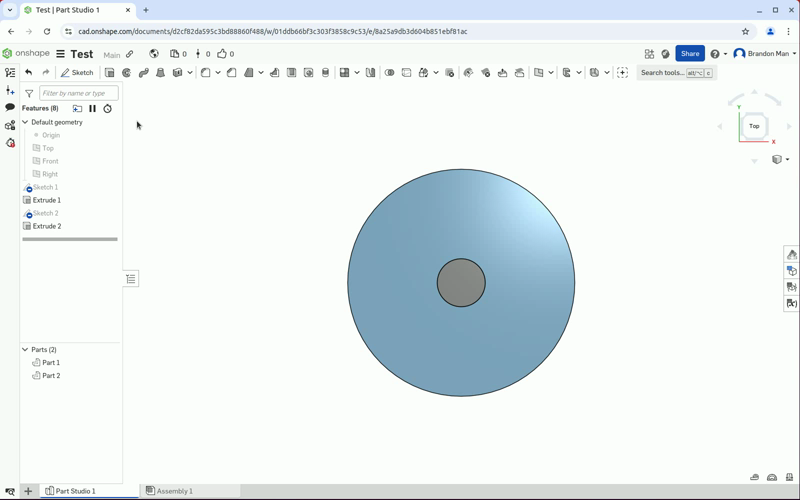
mouse_move(73, 189)
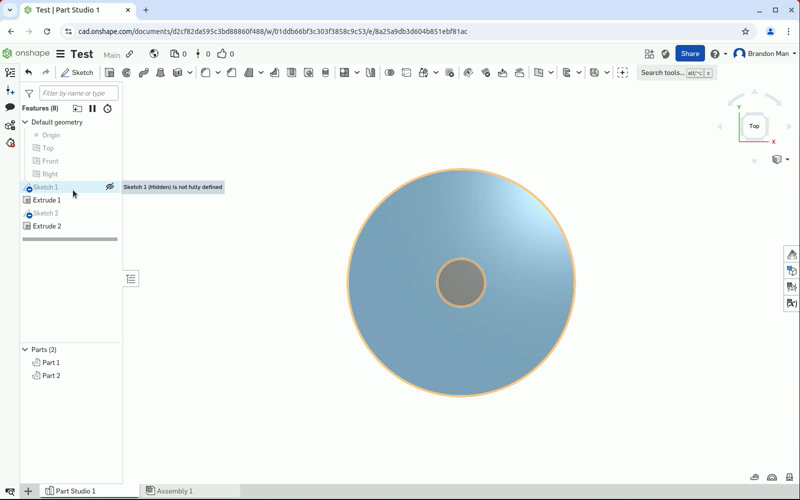
click(73, 189)
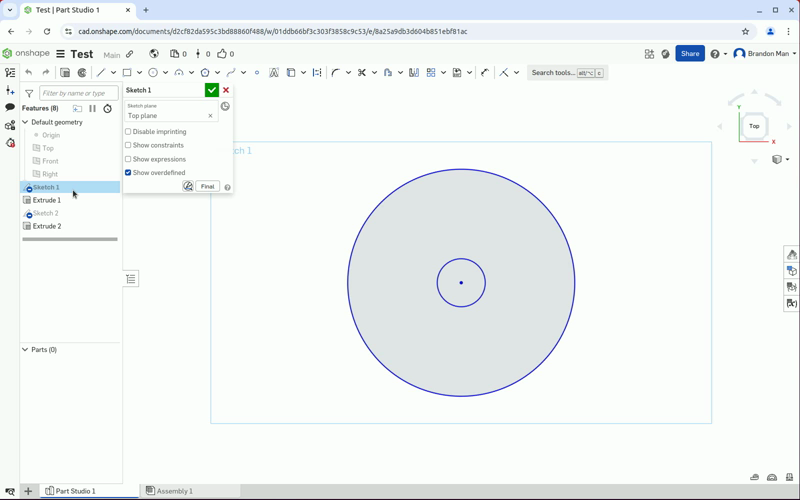
mouse_move(229, 92)
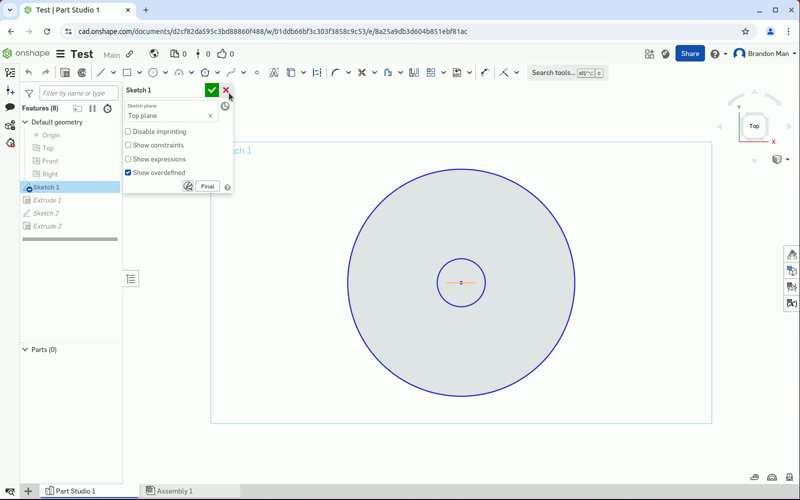
click(229, 92)
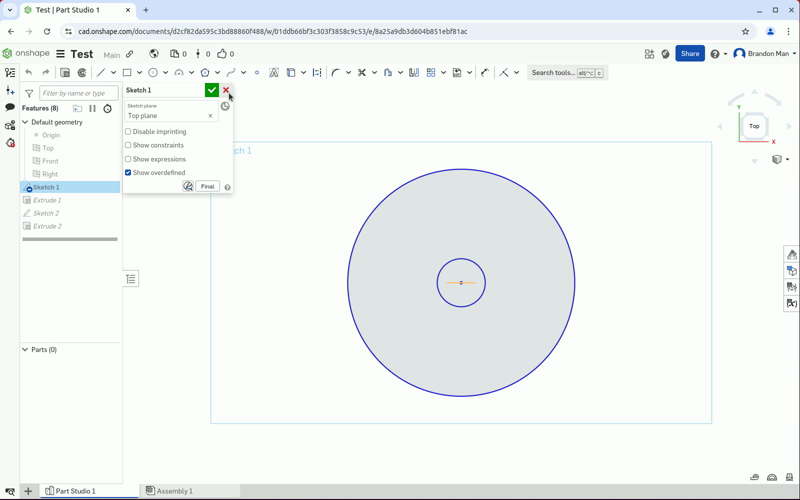
key(shift+s)
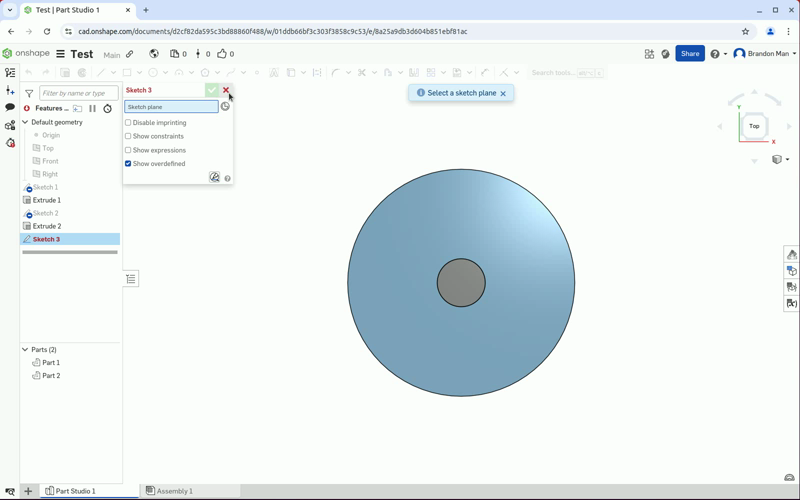
mouse_move(73, 150)
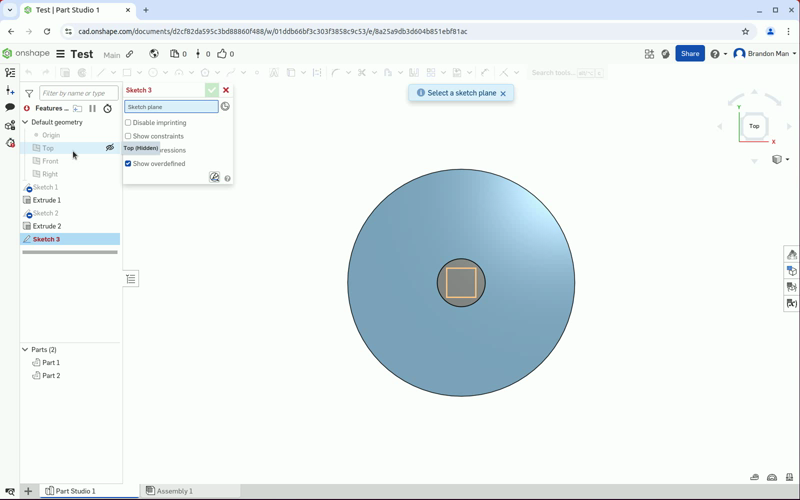
click(73, 150)
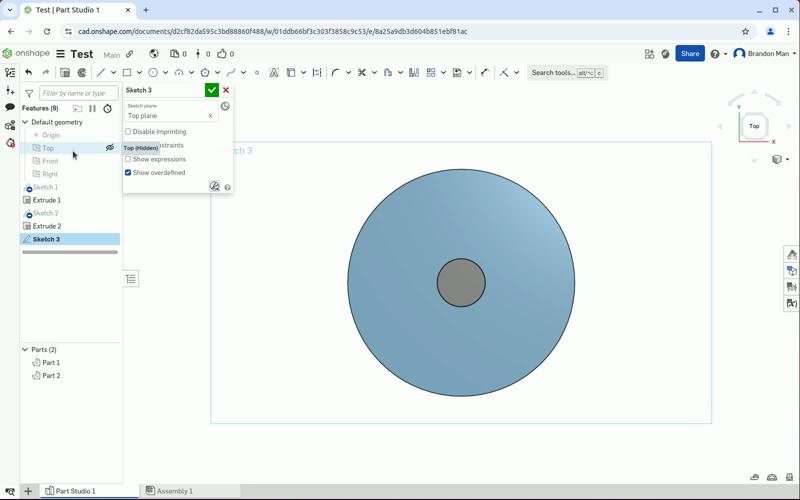
mouse_move(73, 352)
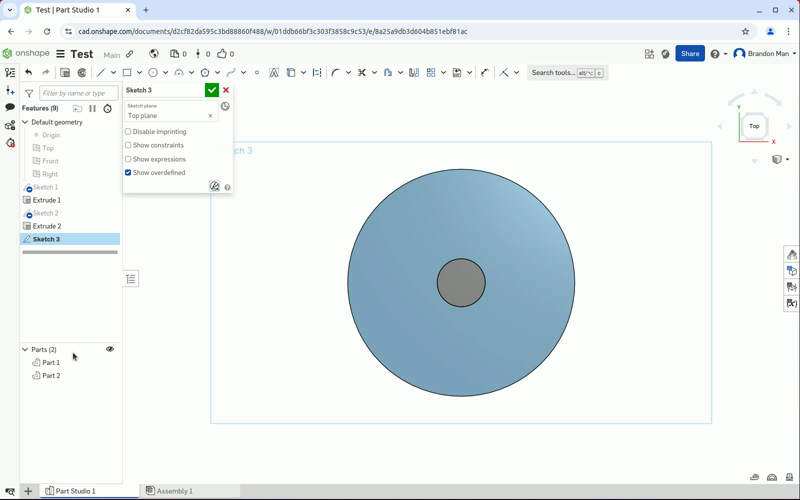
key(y)
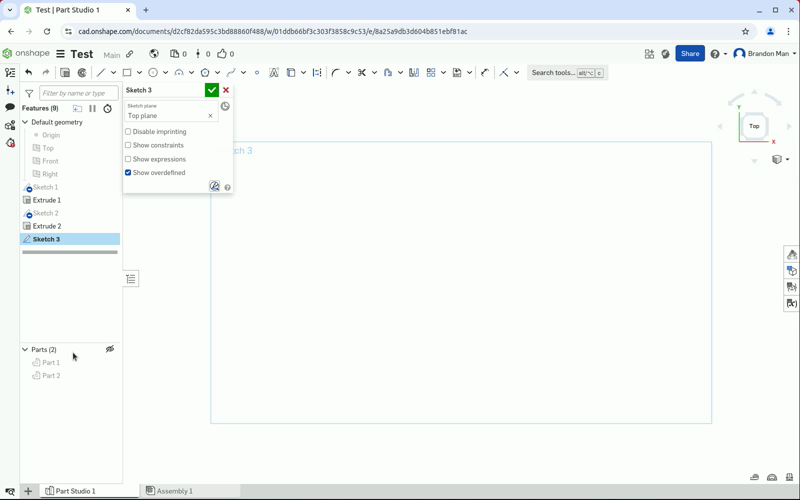
key(c)
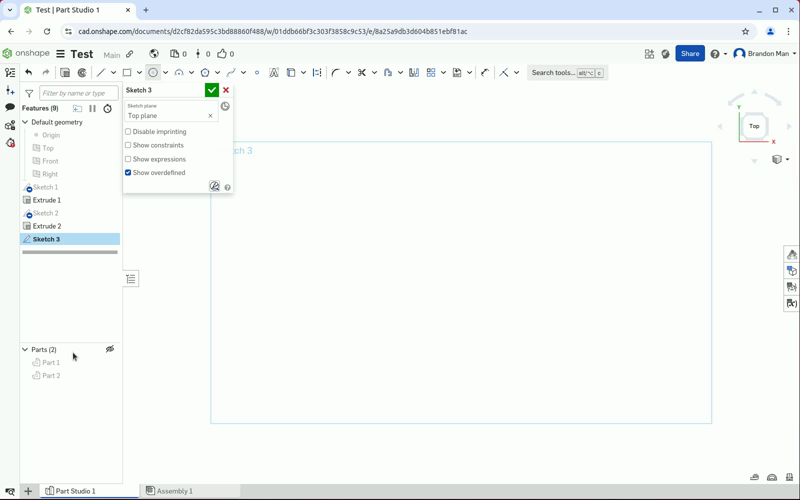
key_down(shift)
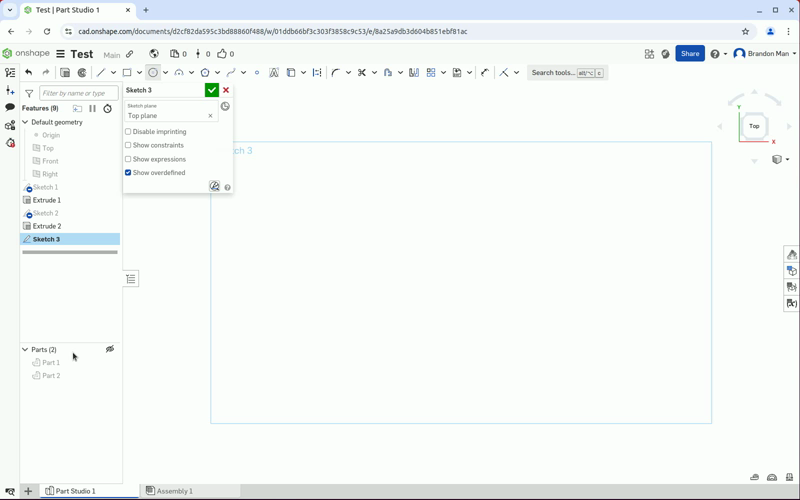
mouse_move(461, 282)
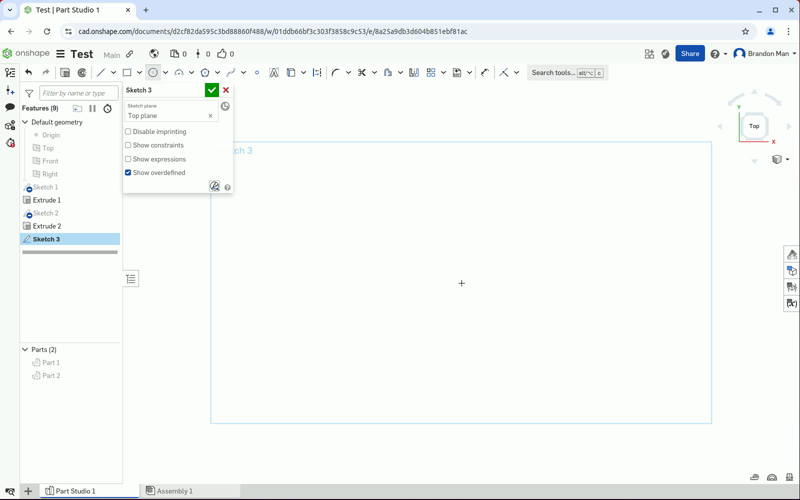
click(461, 282)
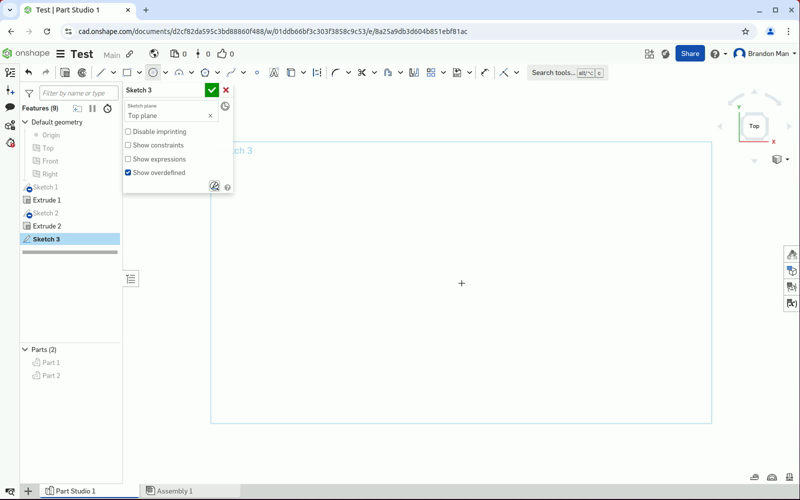
key_up(shift)
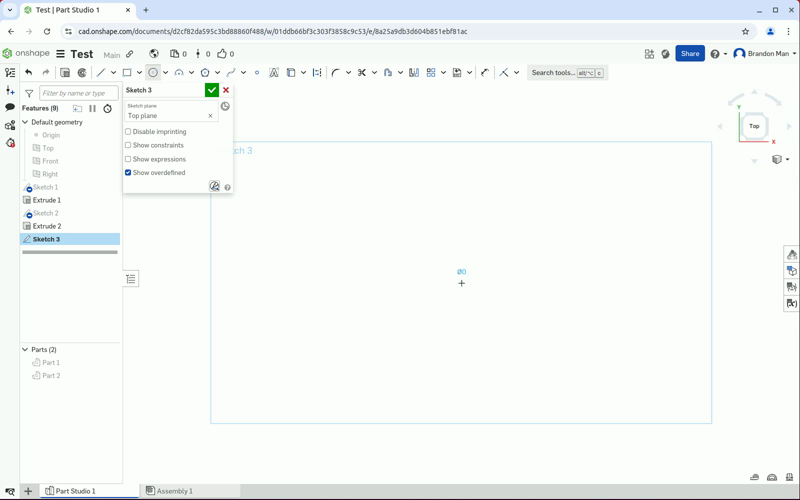
mouse_move(474, 282)
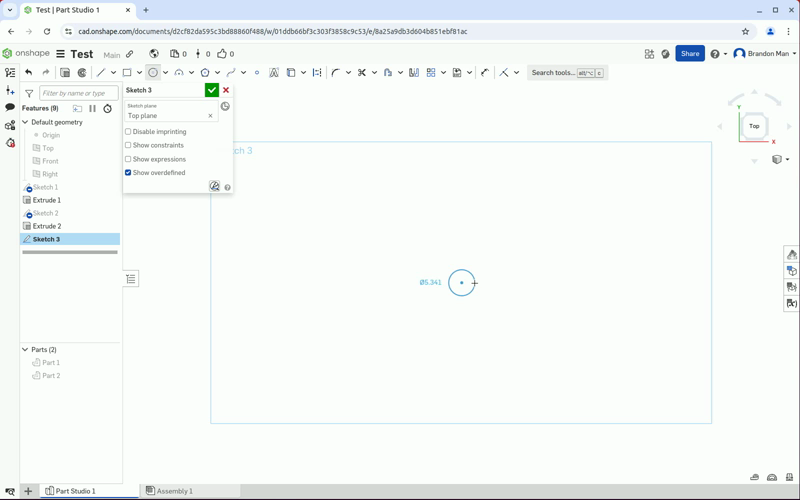
click(474, 282)
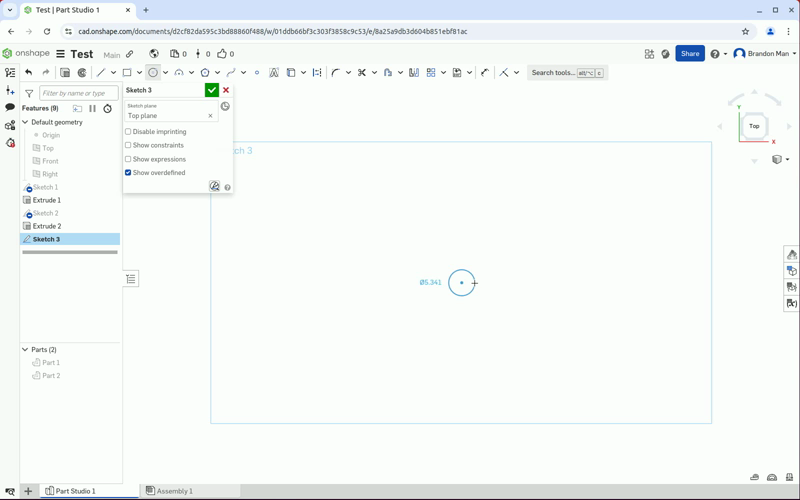
key(esc)
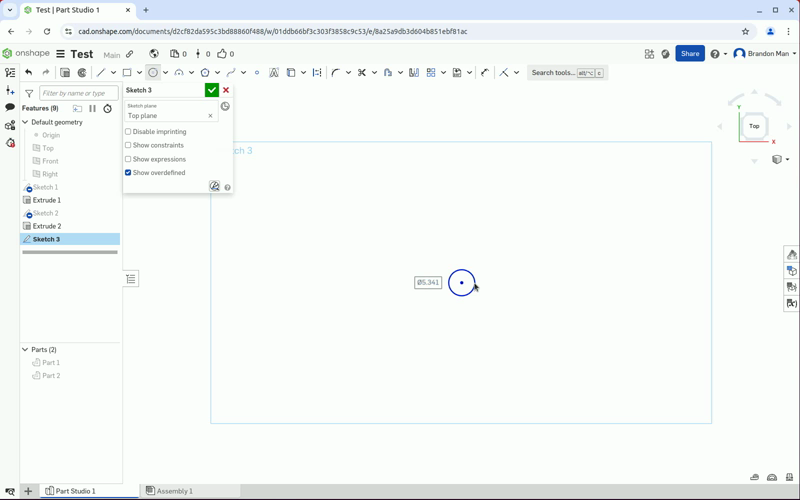
mouse_move(462, 272)
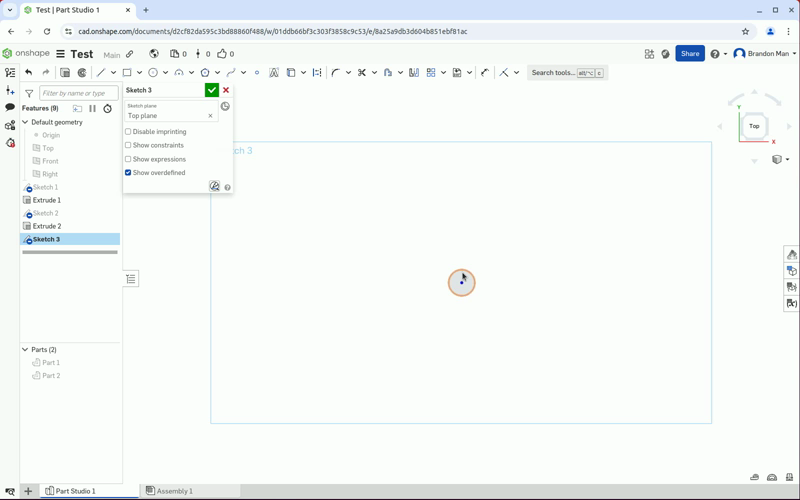
scroll(6)
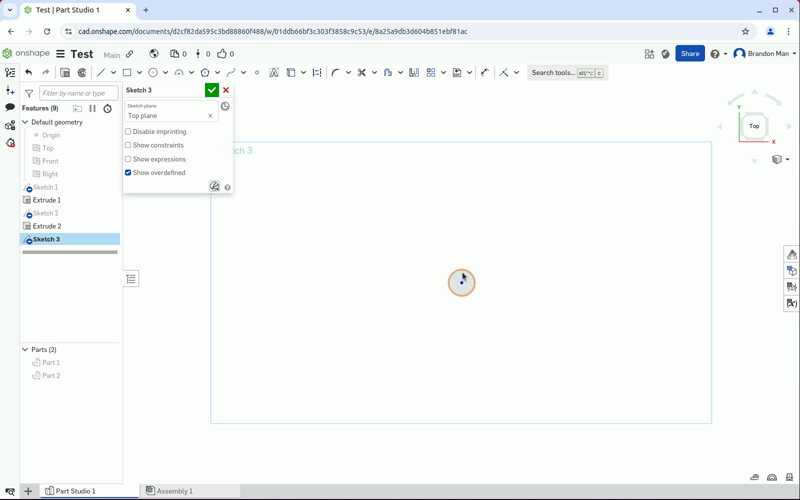
scroll(6)
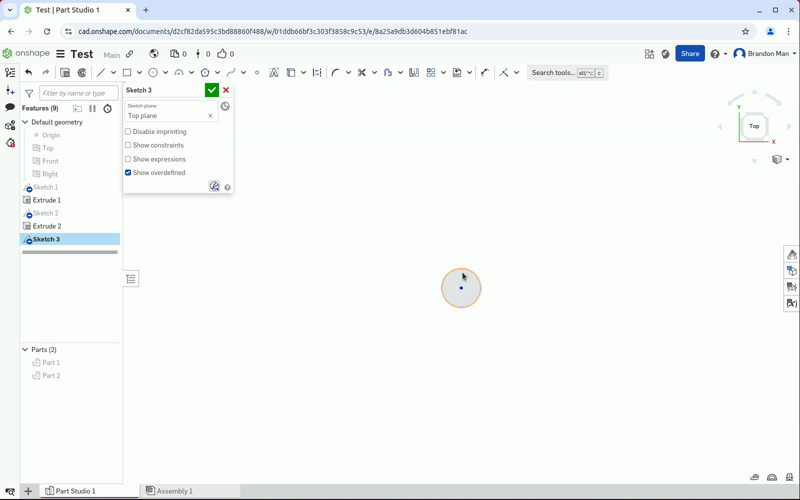
scroll(6)
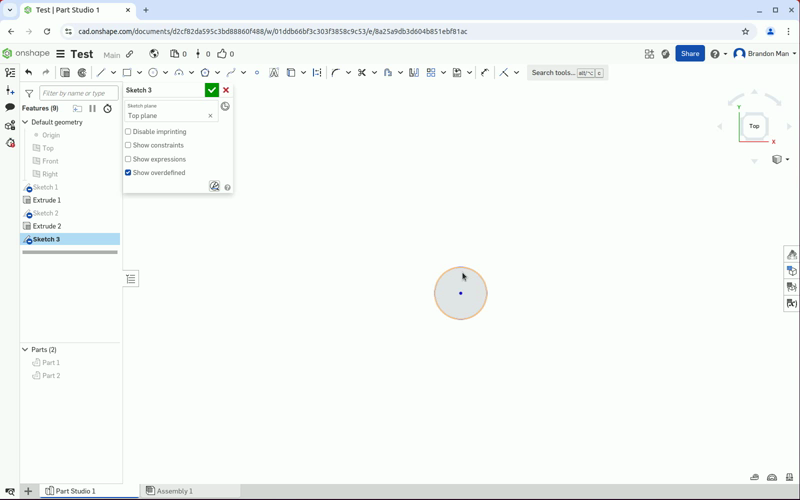
scroll(6)
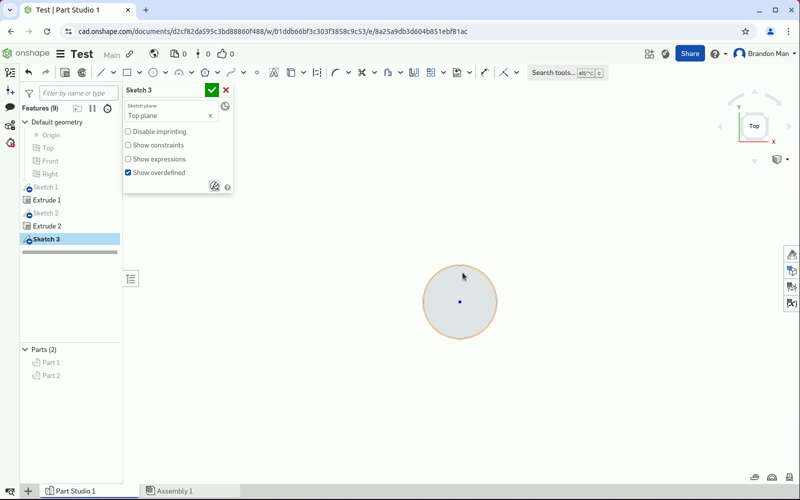
scroll(6)
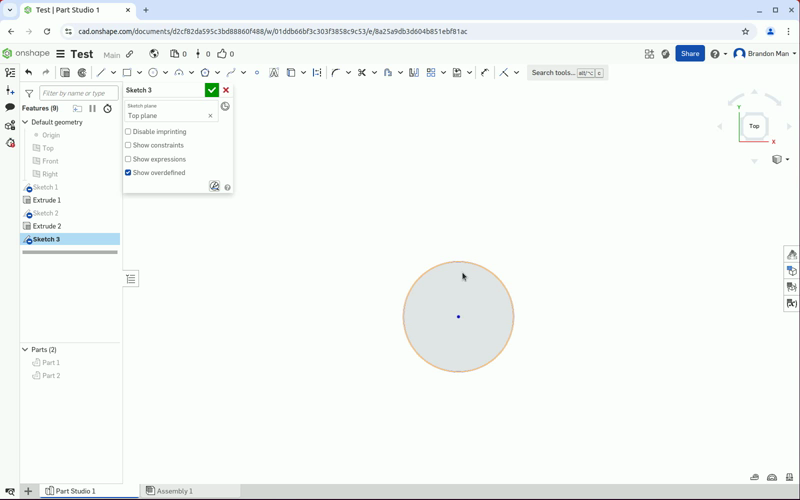
scroll(6)
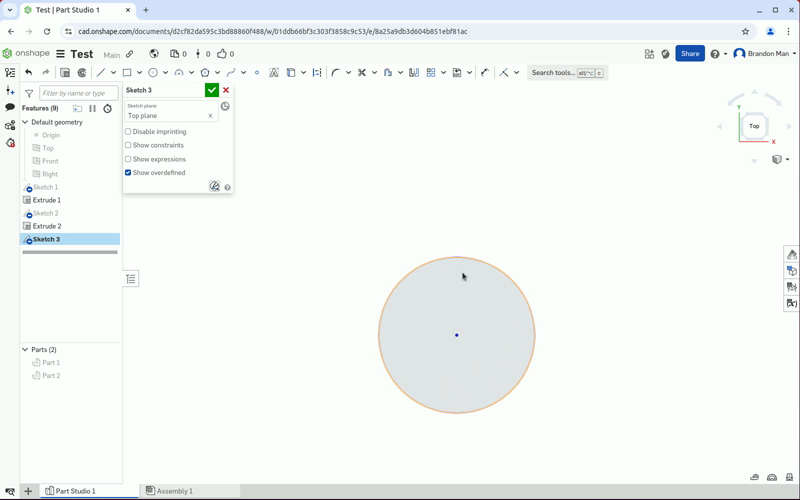
scroll(6)
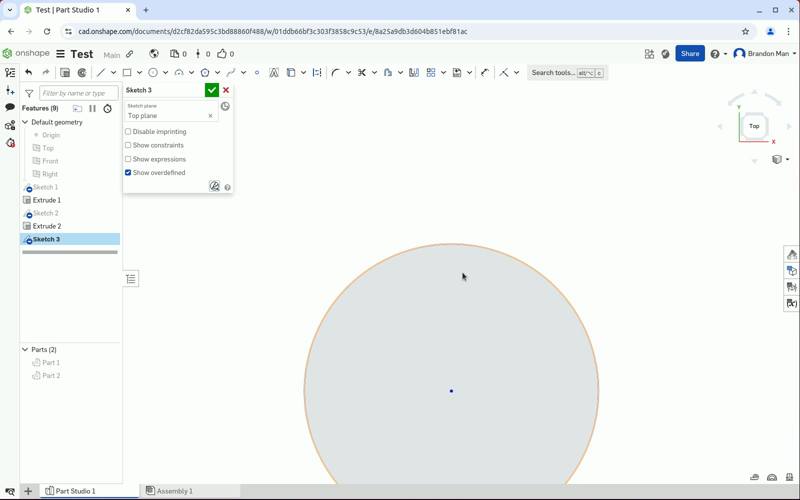
click(462, 272)
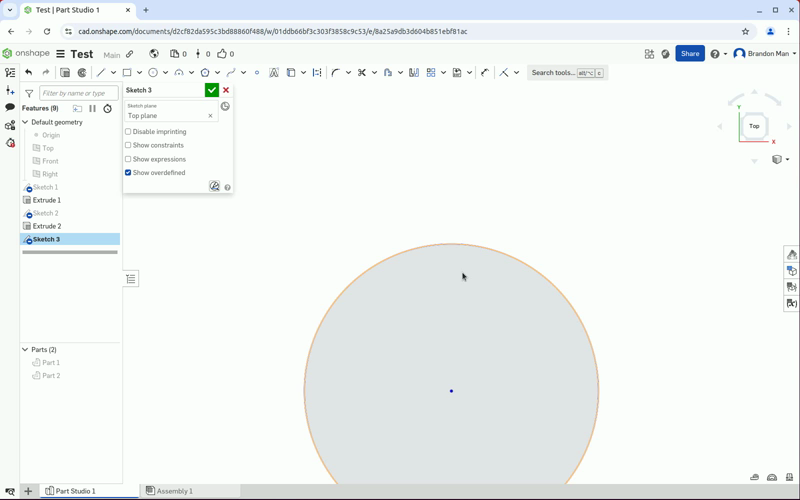
scroll(-6)
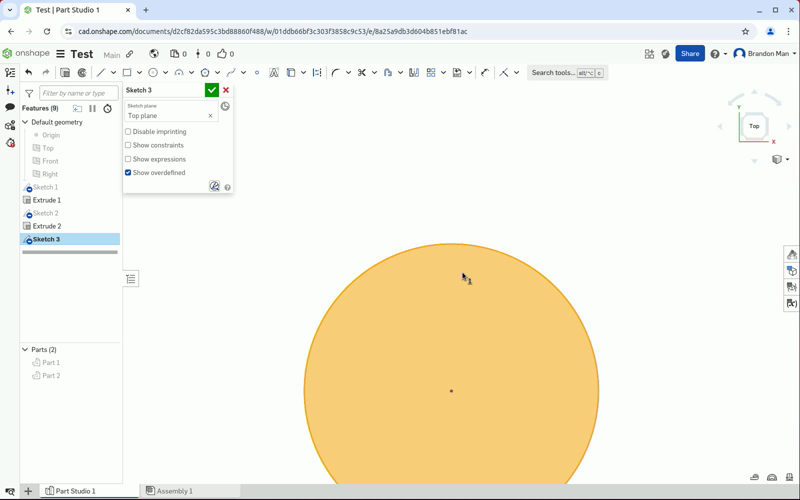
scroll(-6)
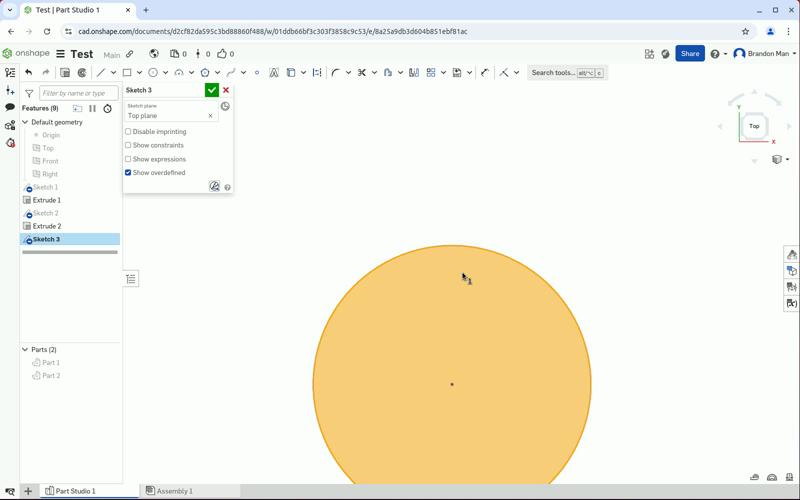
scroll(-6)
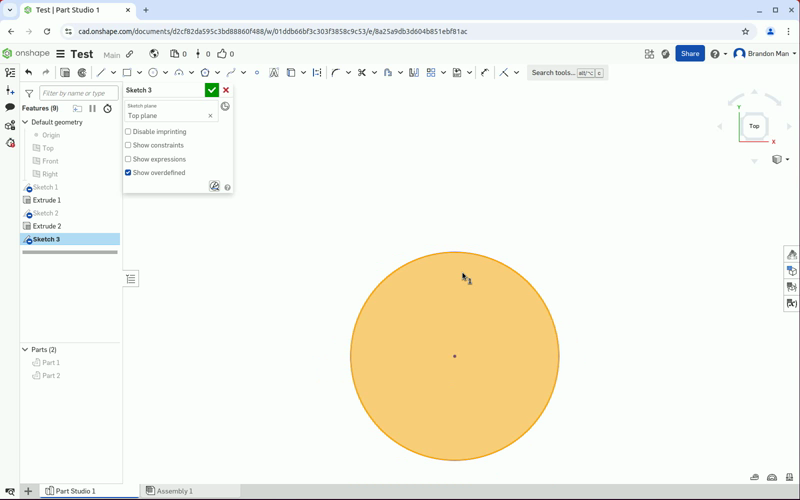
scroll(-6)
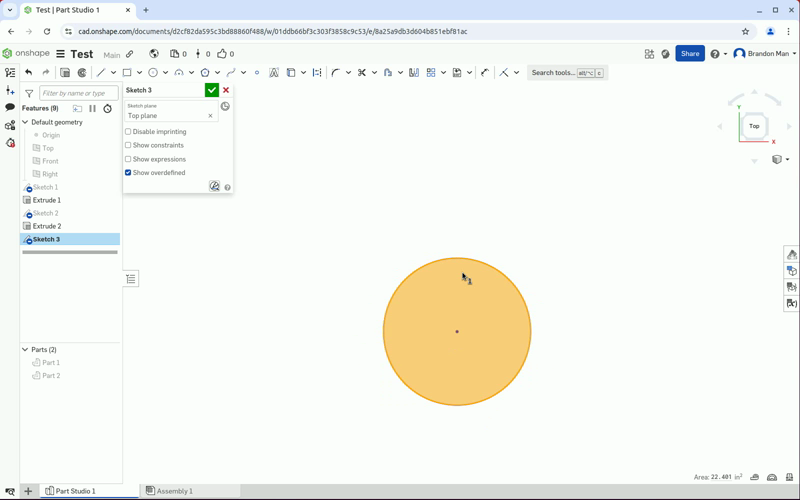
scroll(-6)
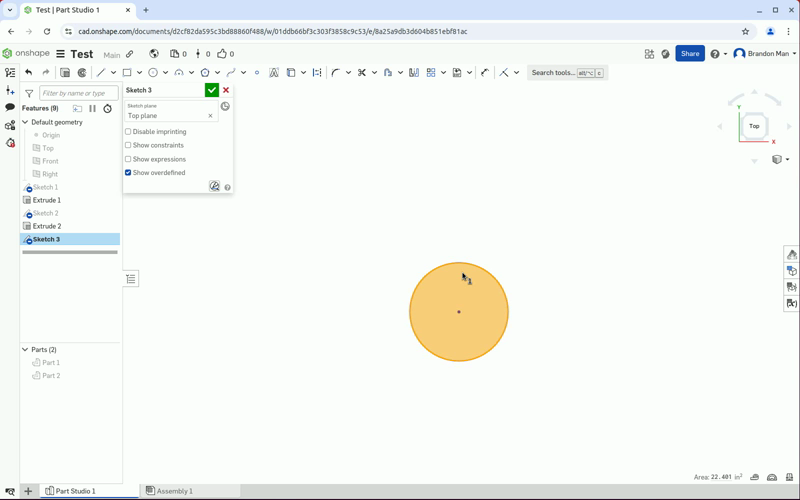
scroll(-6)
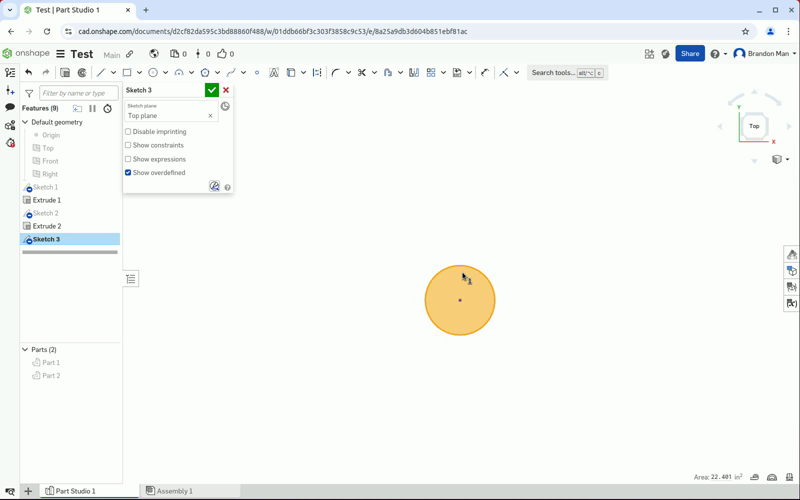
scroll(-6)
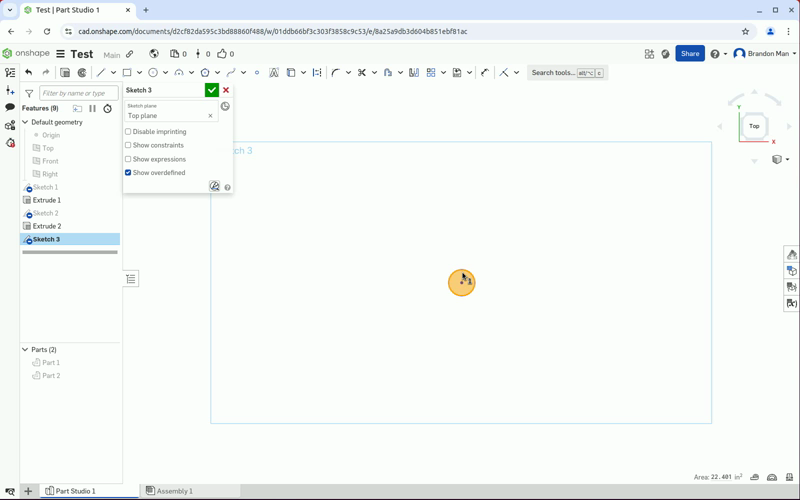
mouse_move(73, 352)
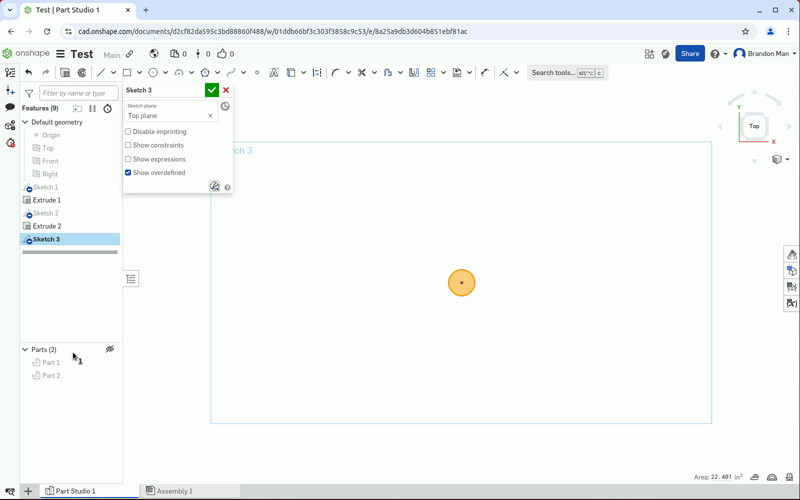
key(shift+y)
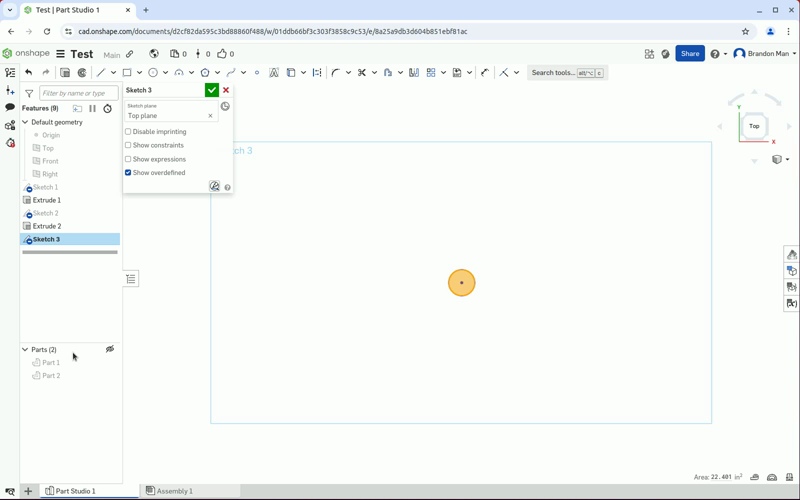
key(shift+e)
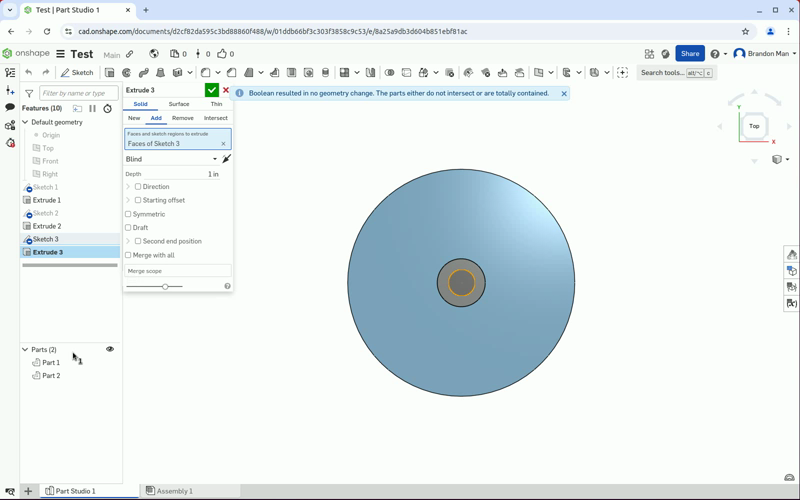
mouse_move(143, 106)
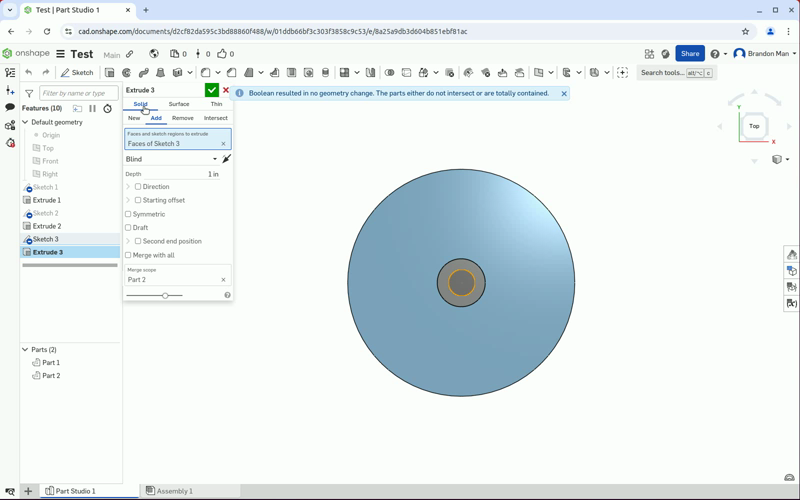
click(143, 106)
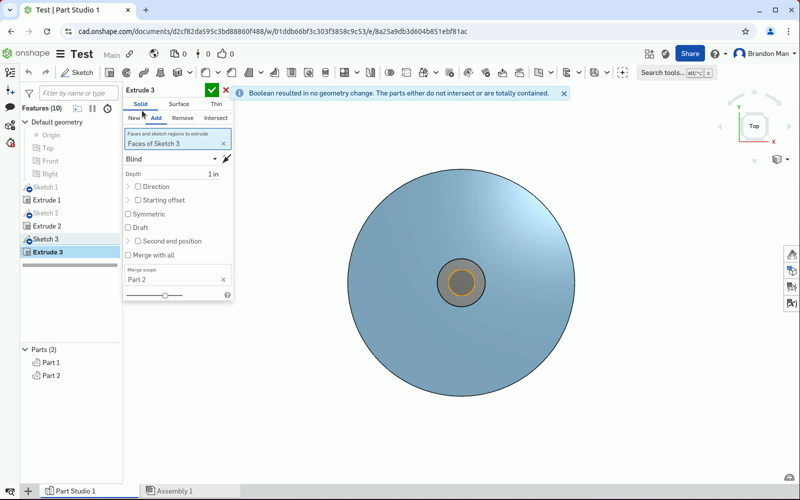
mouse_move(137, 120)
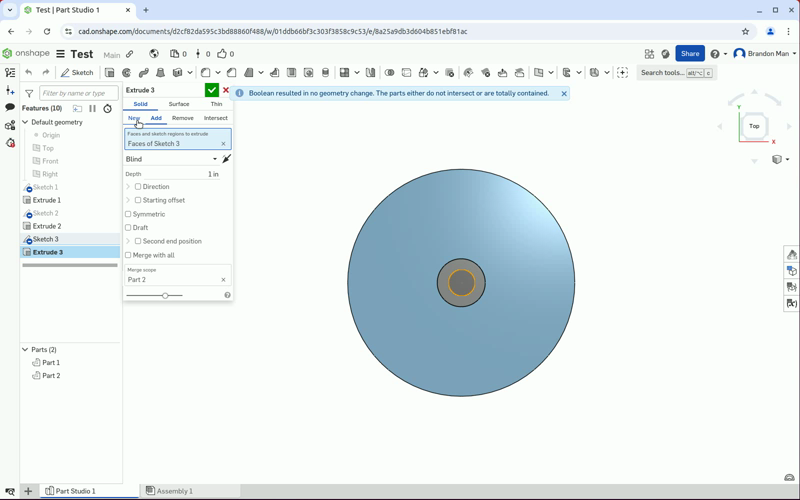
click(137, 120)
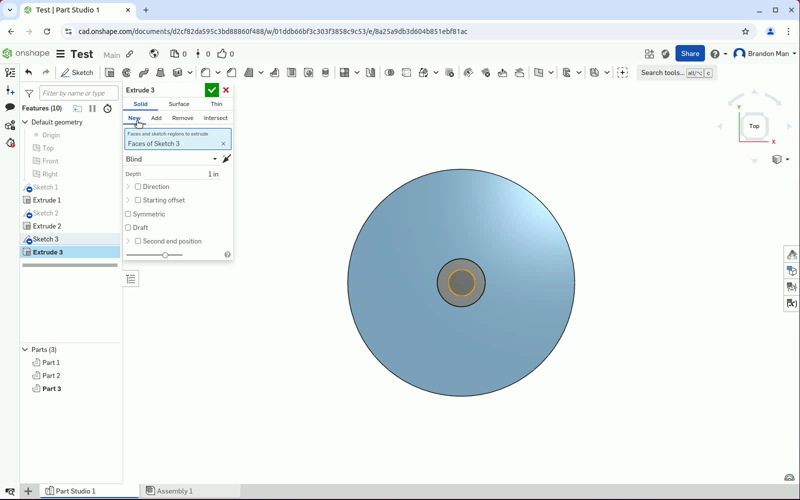
key(tab, 4)
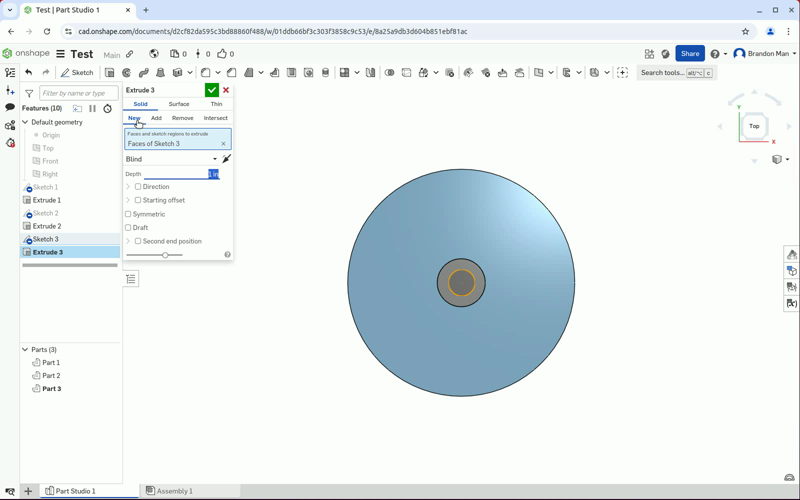
text(4.092)
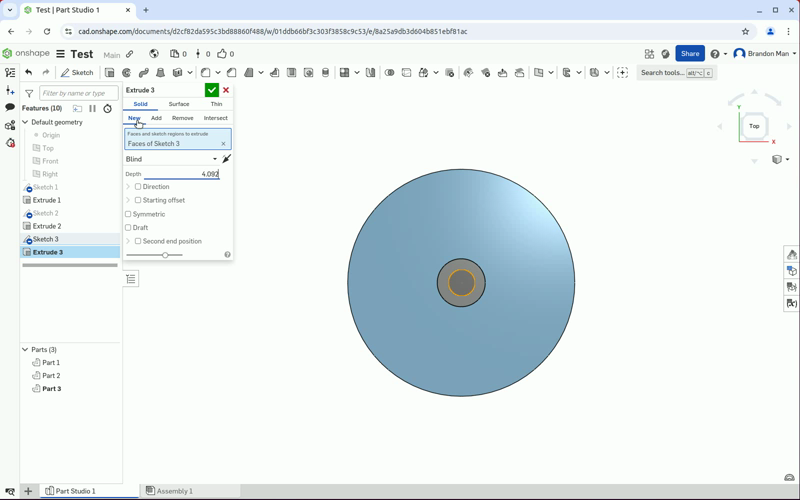
key(enter)
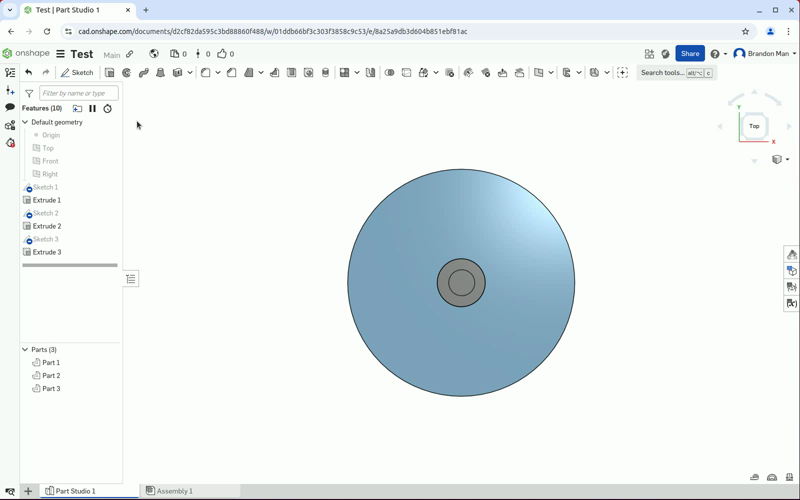
key(shift+h)
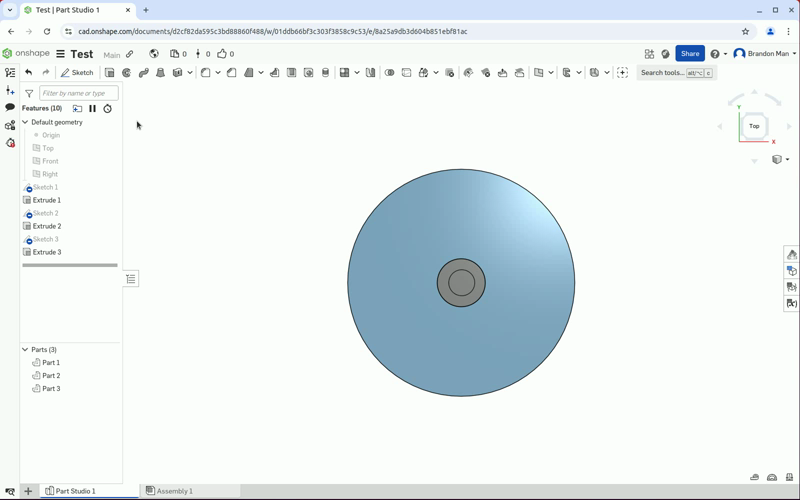
key(shift+h)
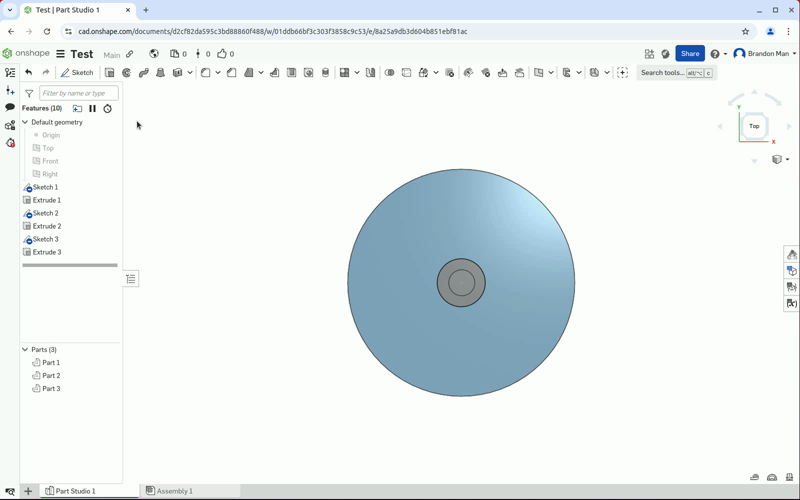
key(shift+7)
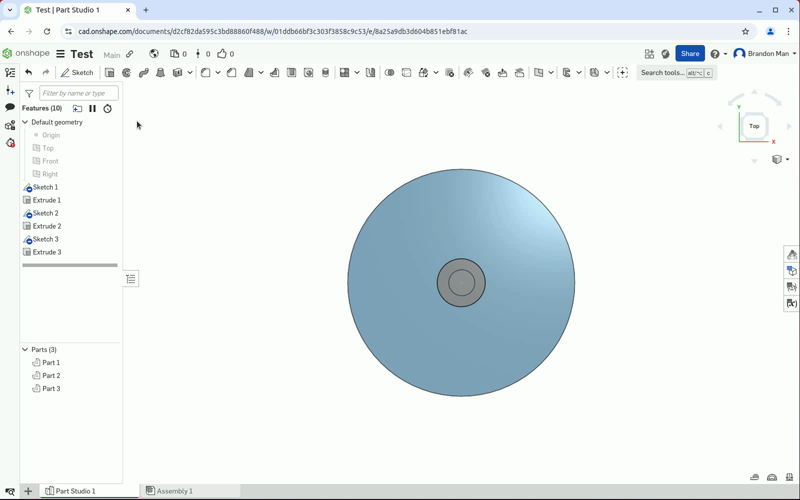
key(up, 3)
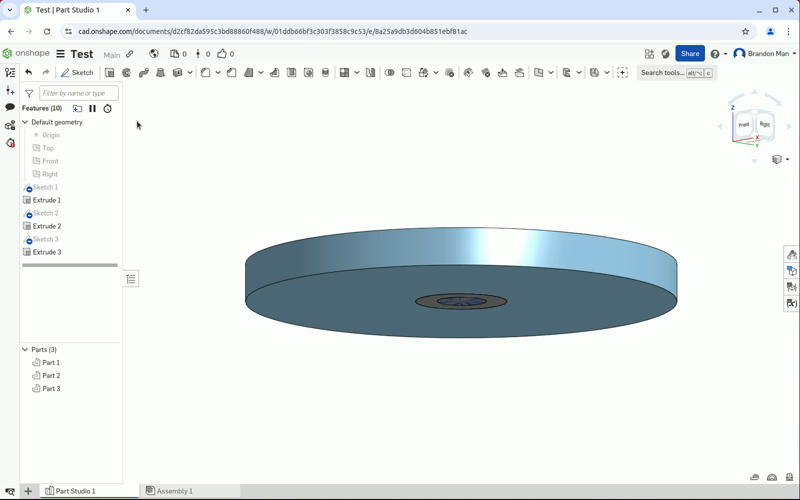
key(left, 3)
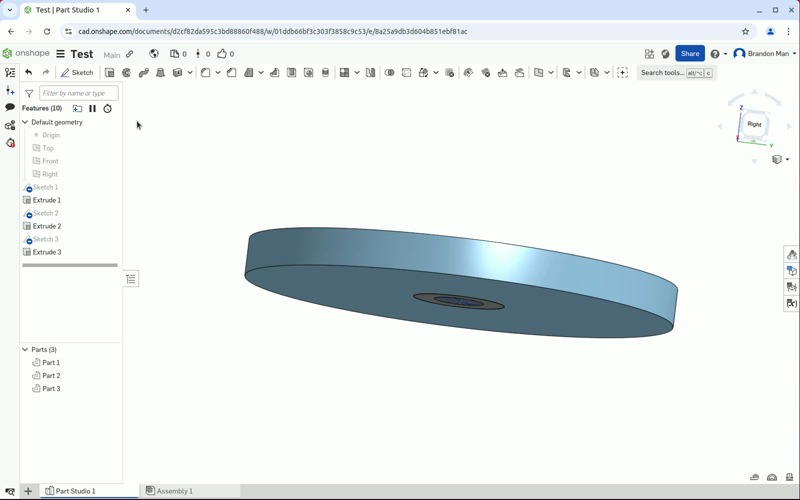
key(right, 3)
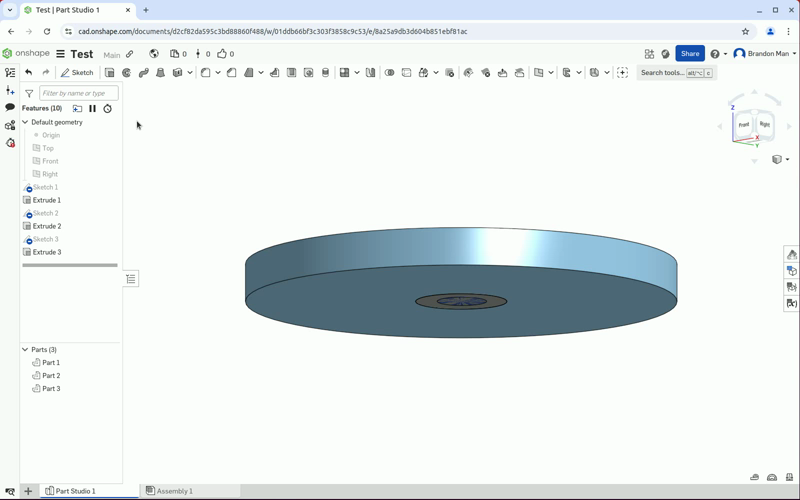
key(down, 3)
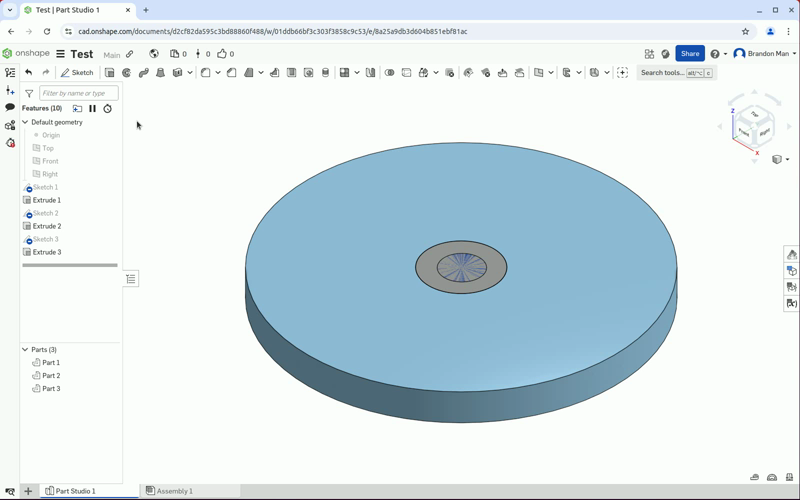
mouse_move(73, 189)
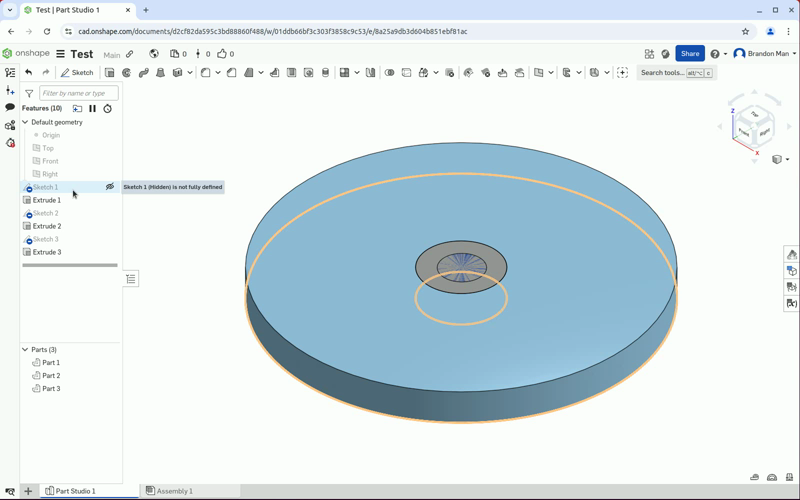
click(73, 189)